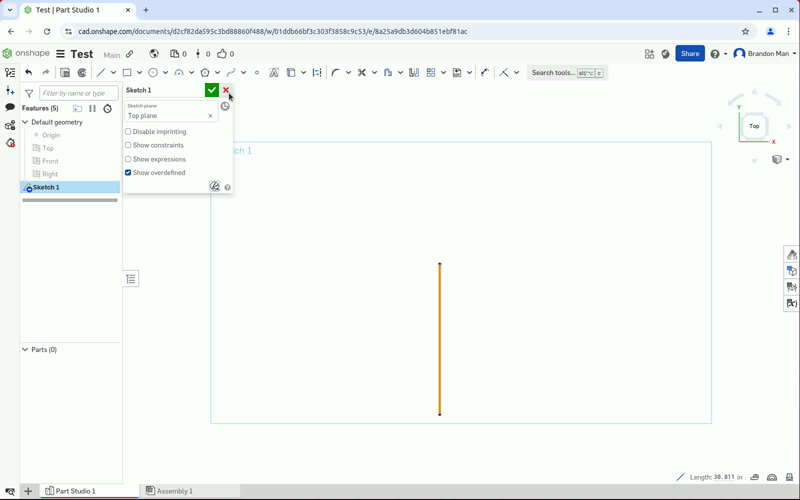
key(shift+h)
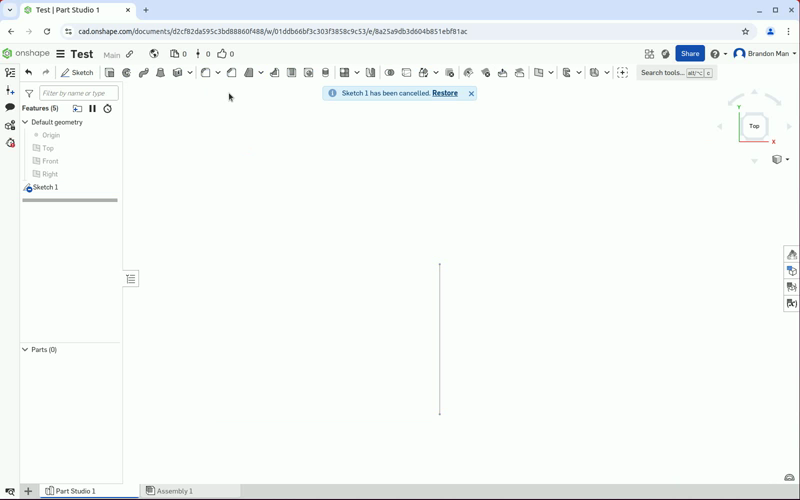
key(shift+s)
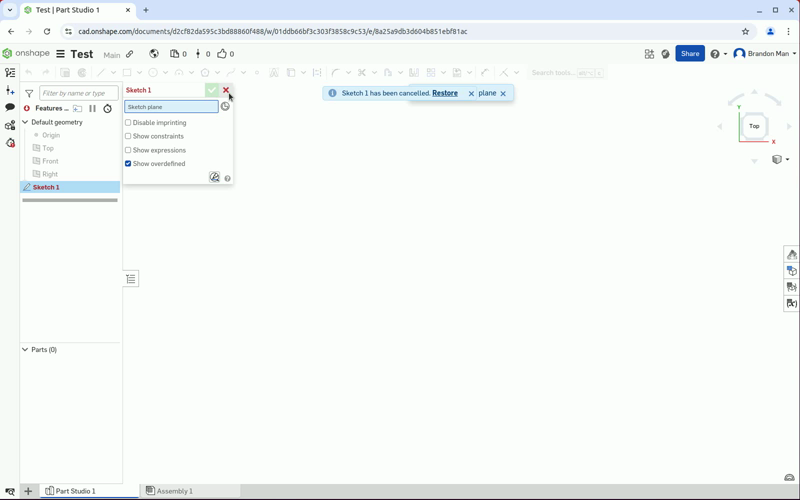
mouse_move(73, 150)
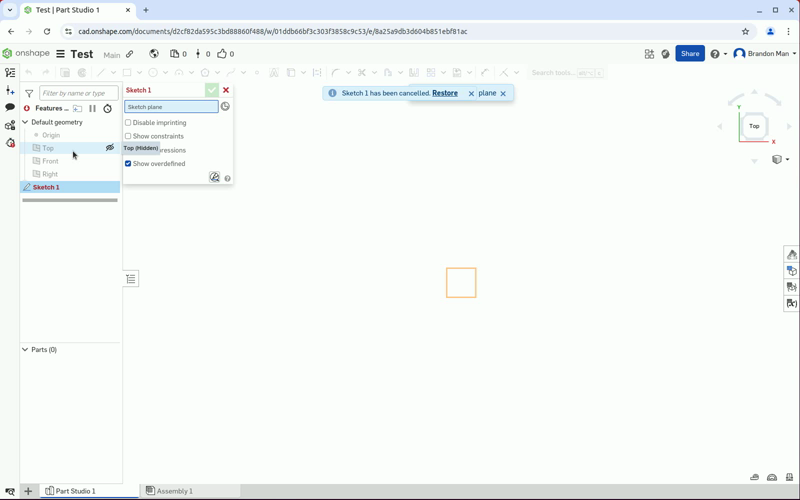
click(73, 150)
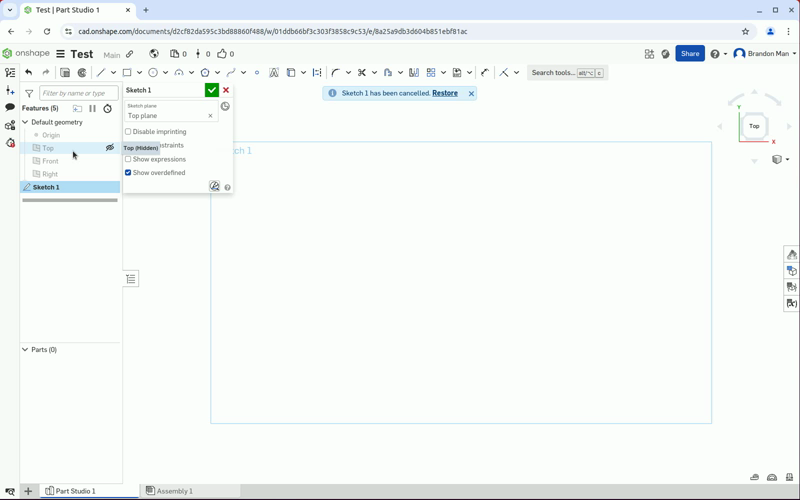
mouse_move(73, 352)
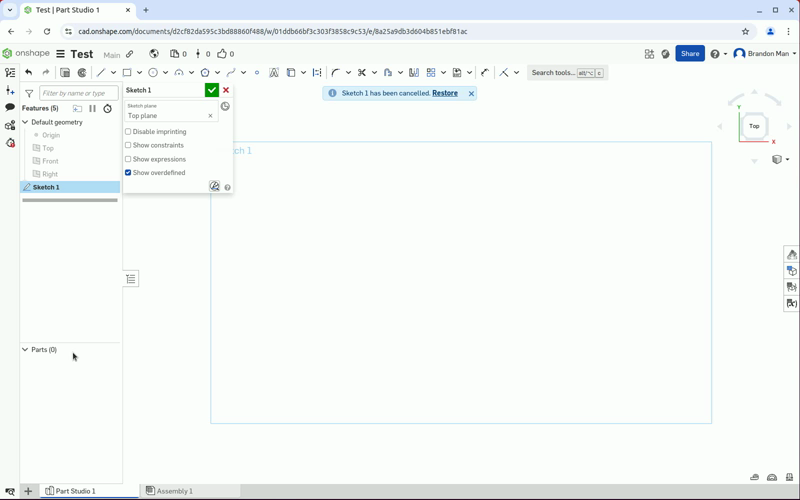
key(y)
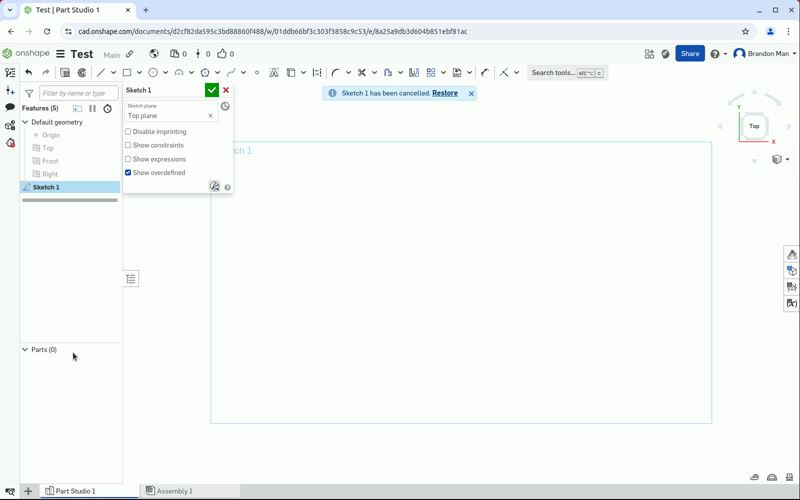
key(l)
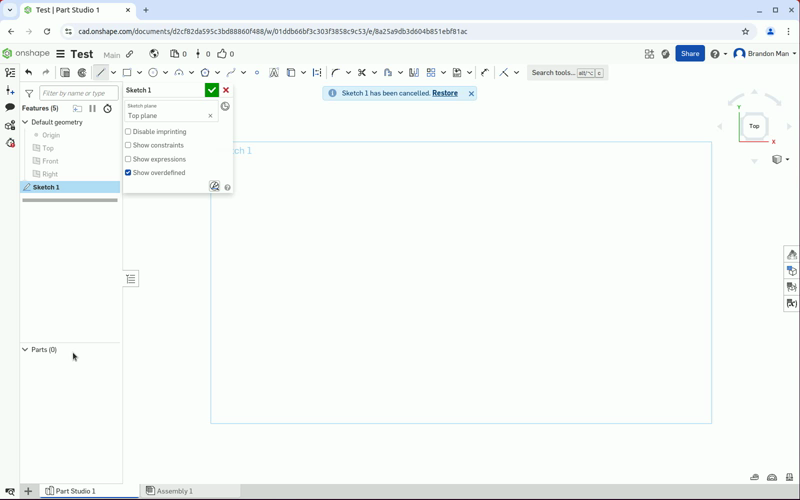
key_down(shift)
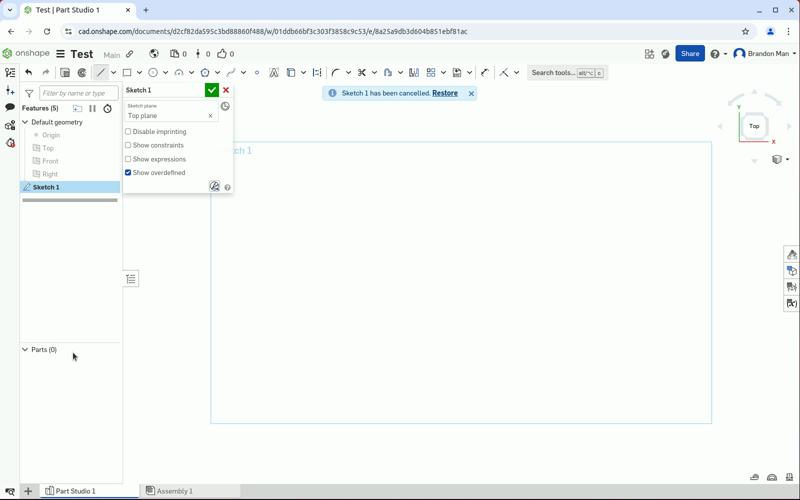
mouse_move(348, 365)
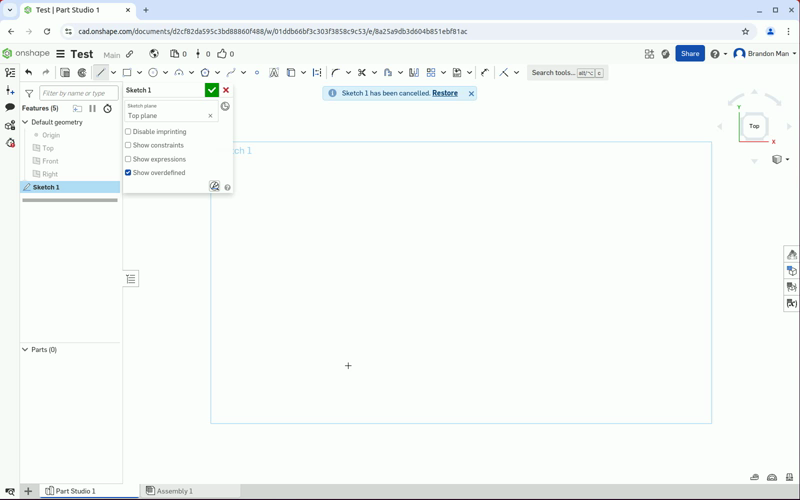
click(348, 365)
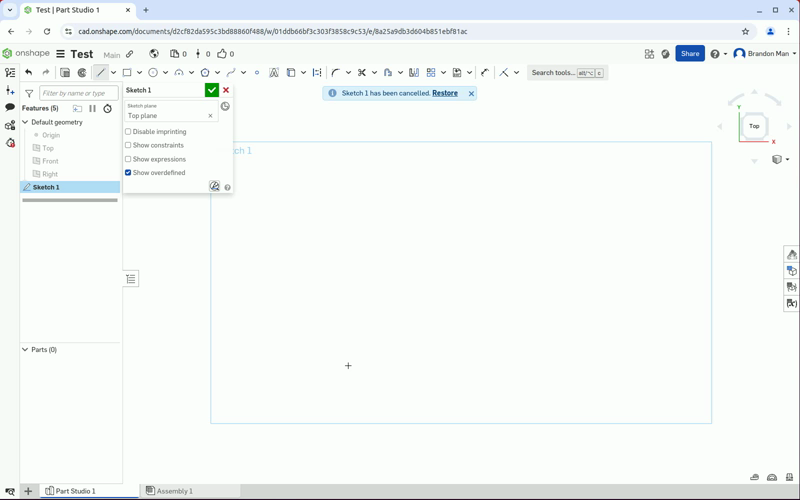
key_up(shift)
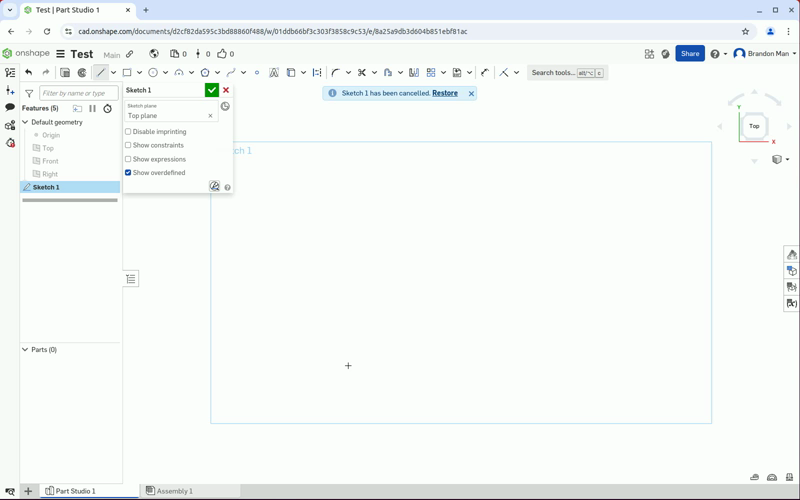
key_down(shift)
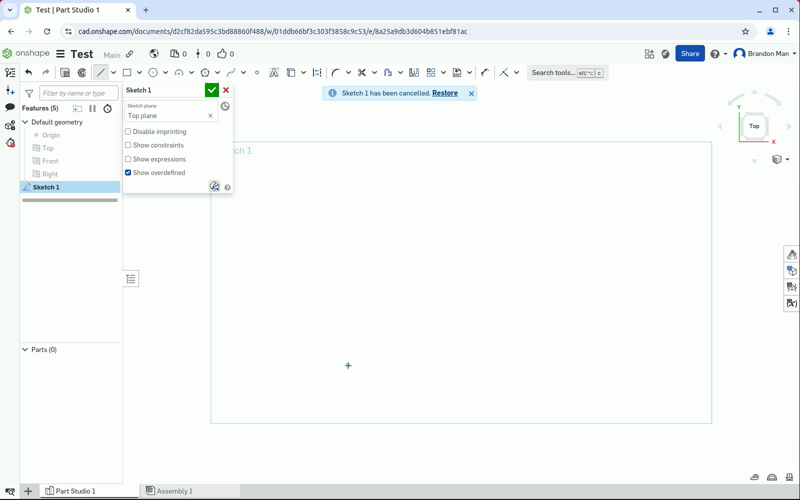
mouse_move(449, 365)
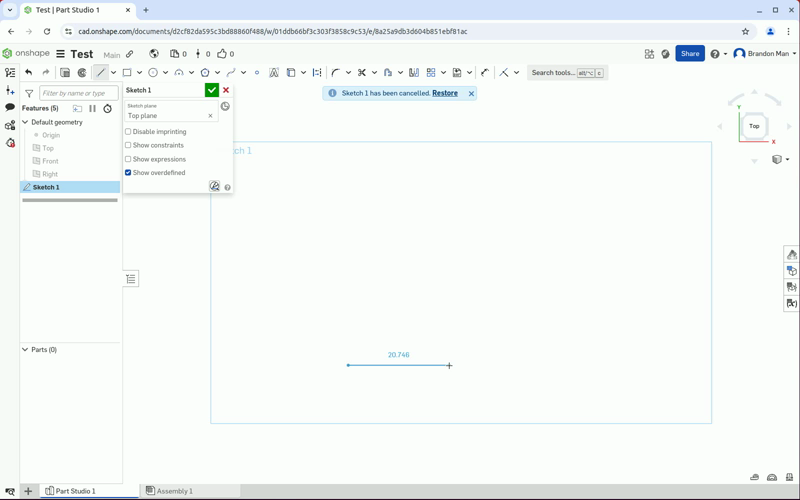
click(449, 365)
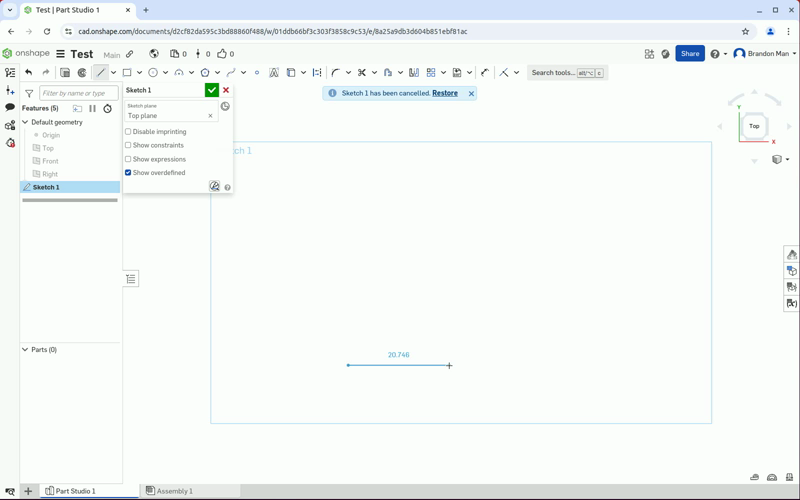
key_up(shift)
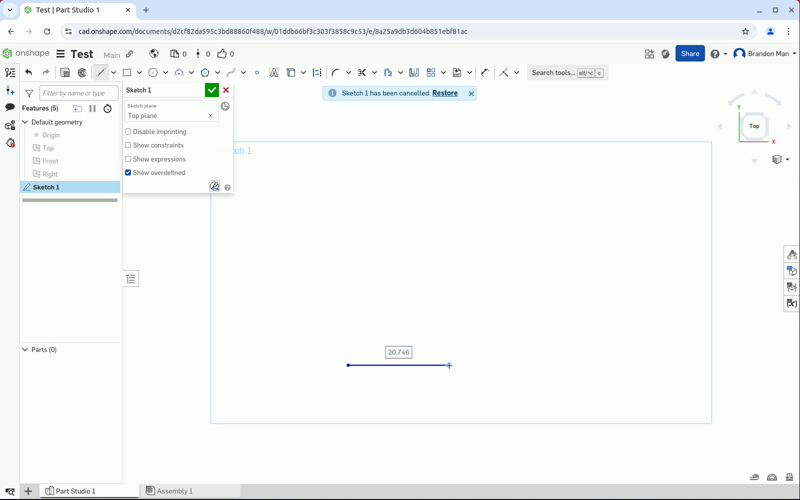
key_down(shift)
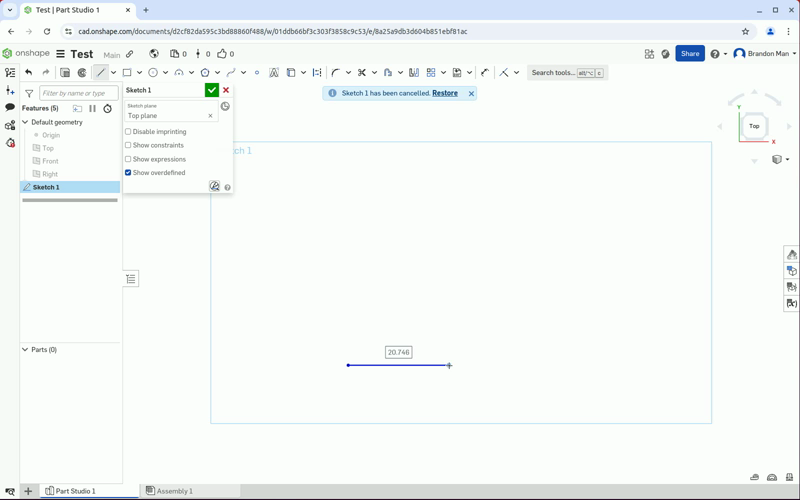
mouse_move(449, 235)
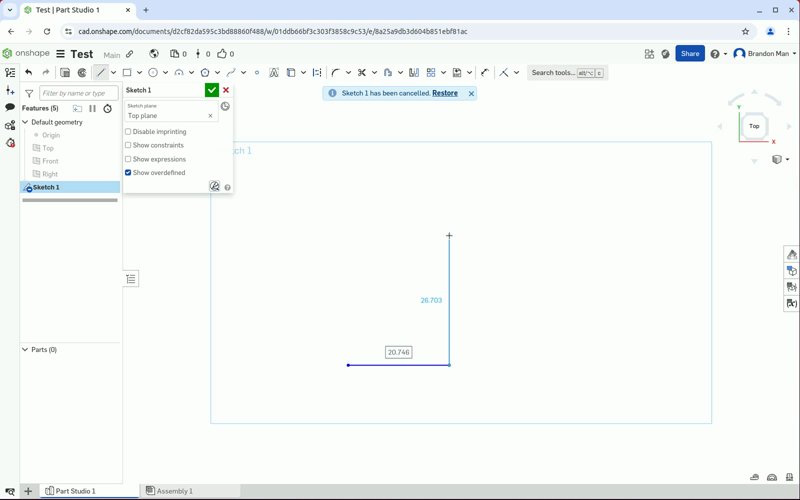
click(449, 235)
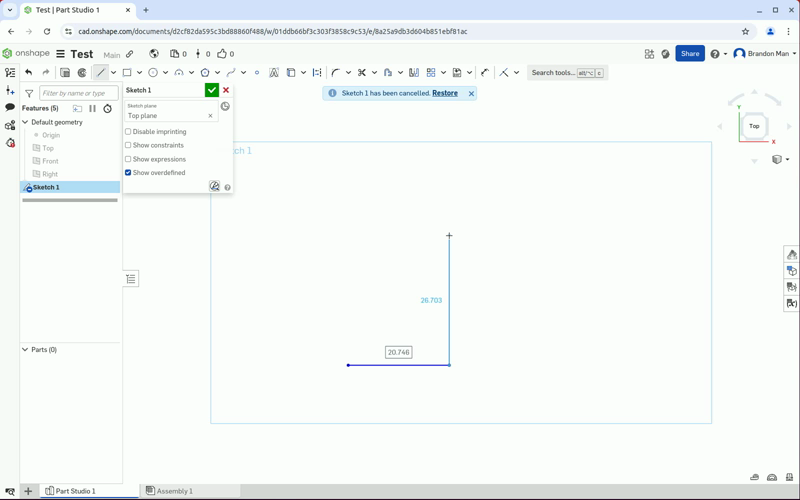
key_up(shift)
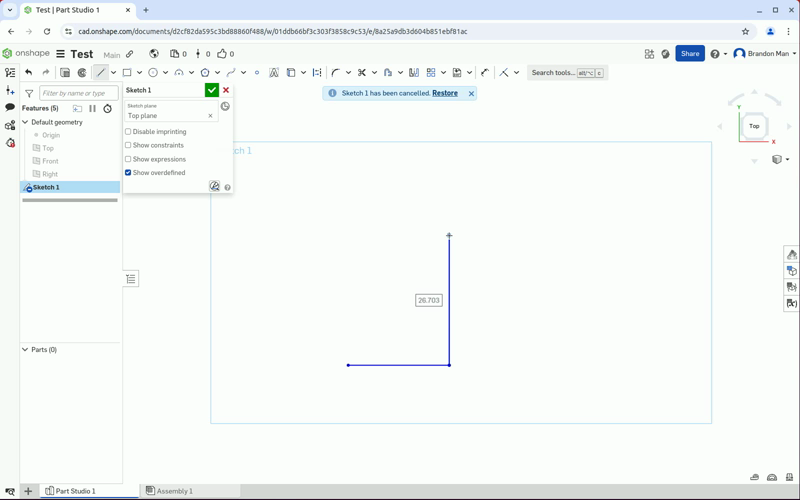
key_down(shift)
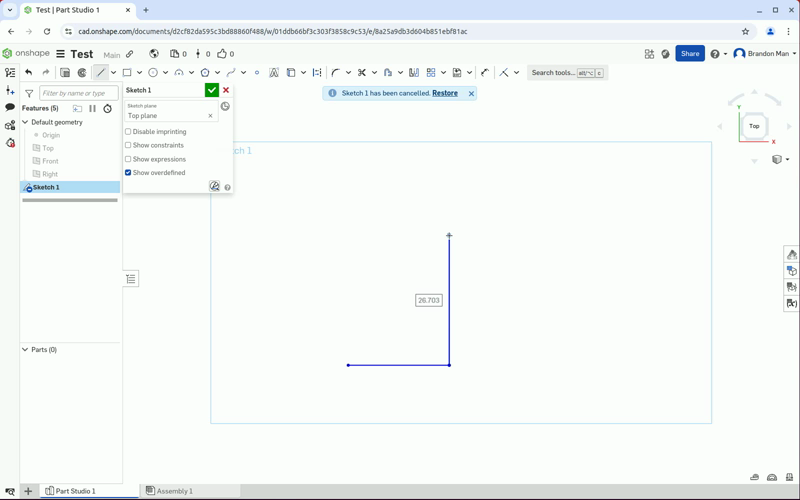
mouse_move(348, 235)
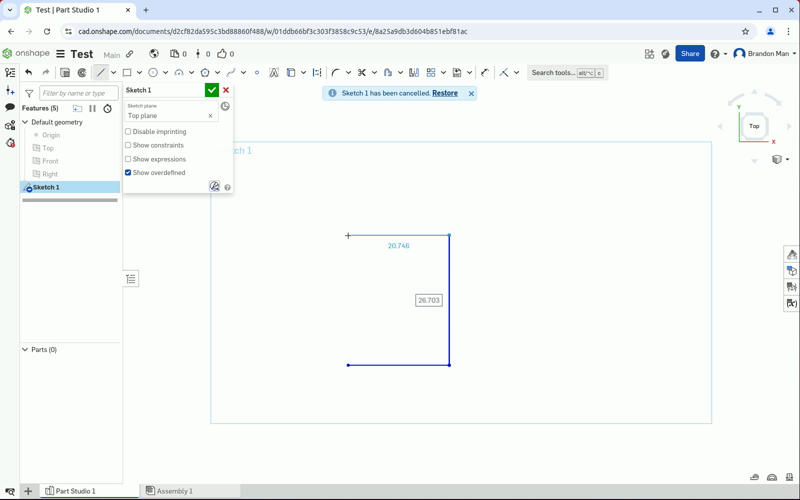
click(348, 235)
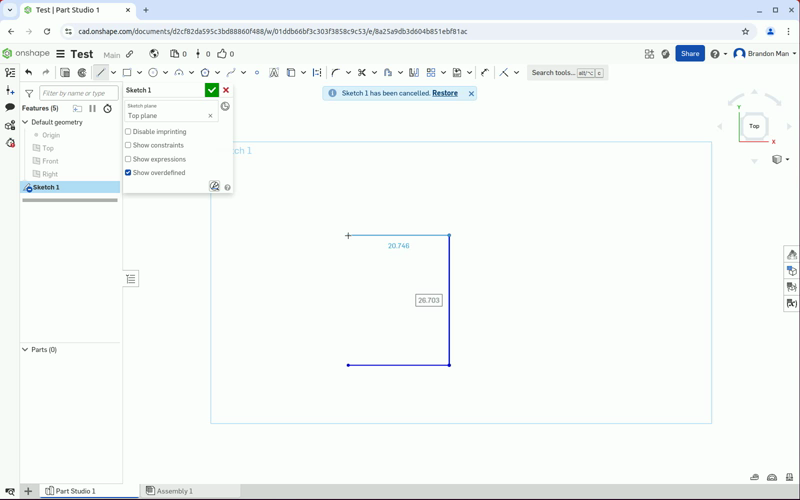
key_up(shift)
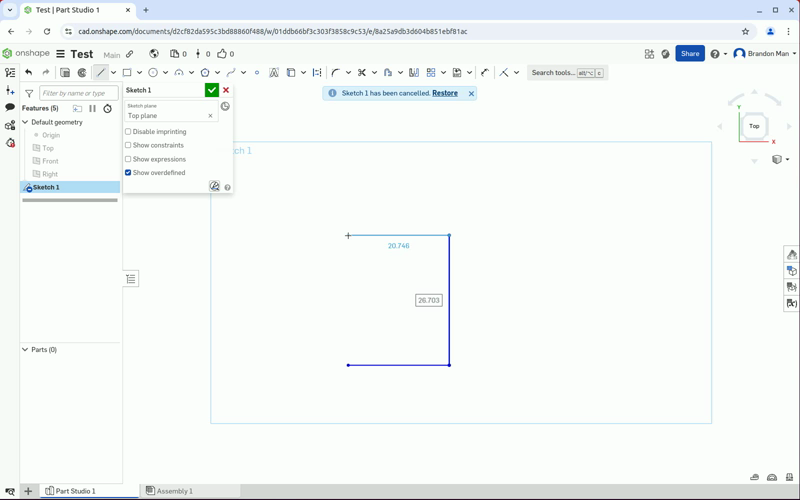
key_down(shift)
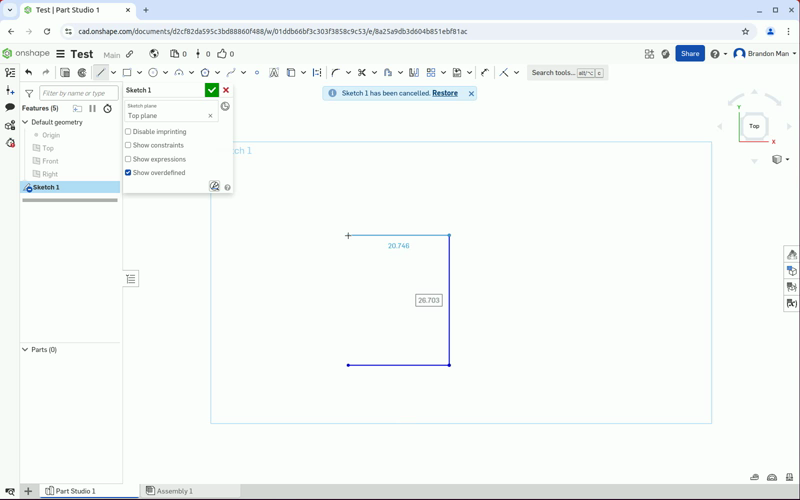
mouse_move(348, 365)
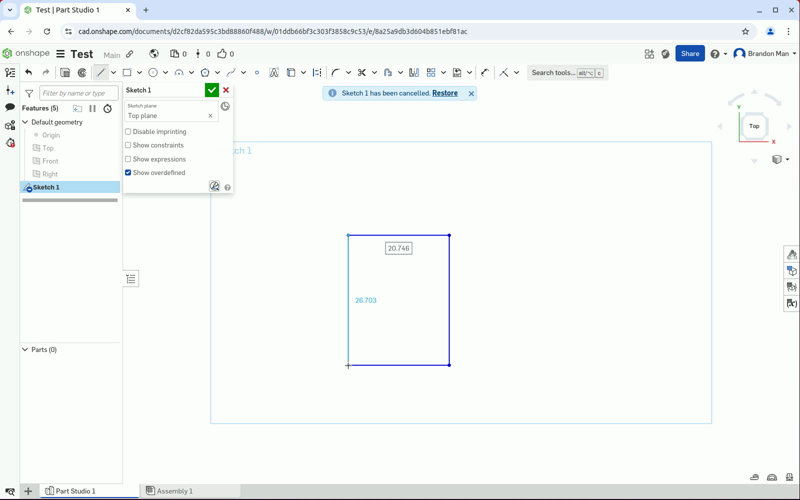
key_up(shift)
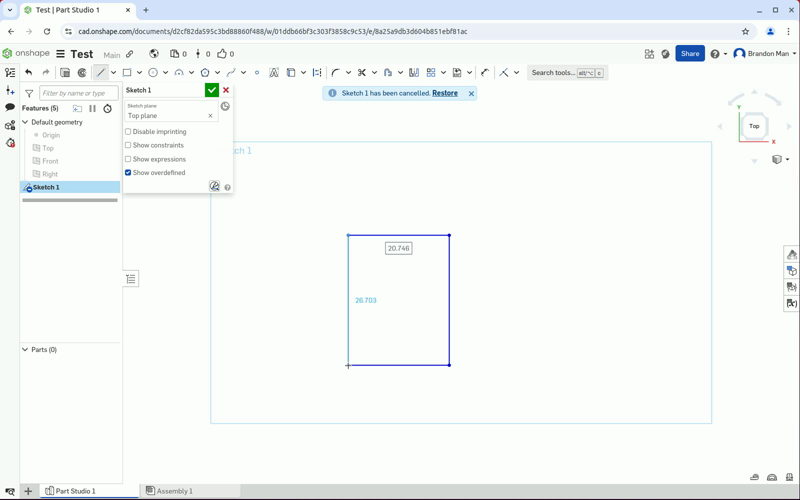
click(348, 365)
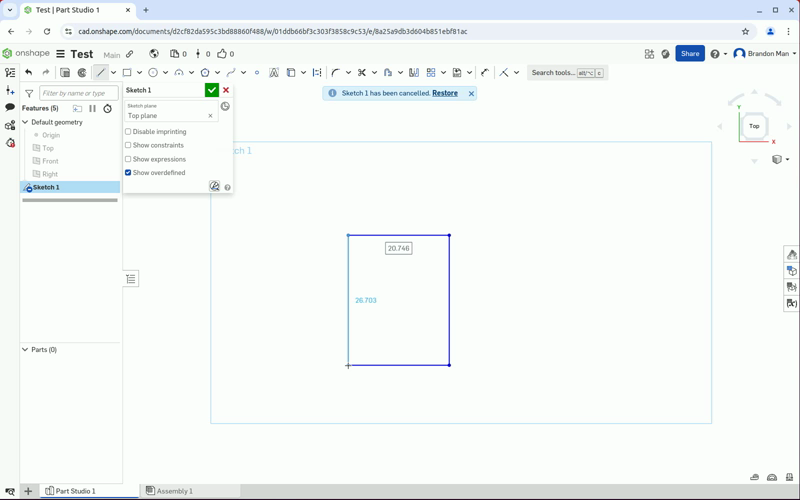
key(esc)
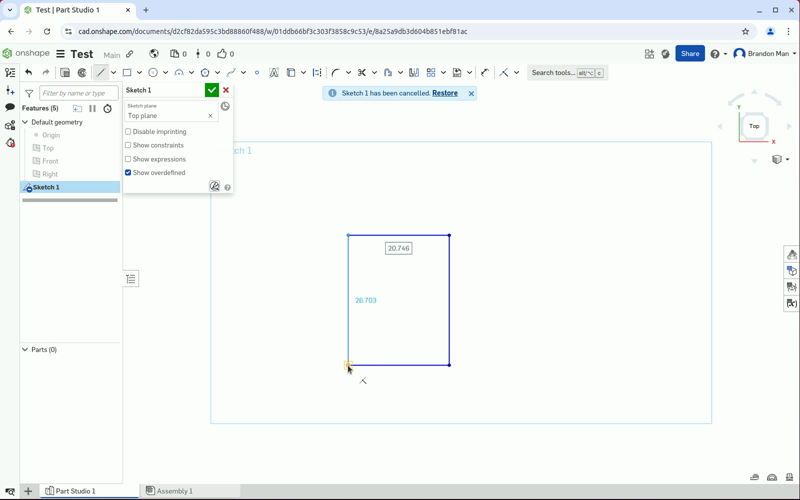
mouse_move(395, 277)
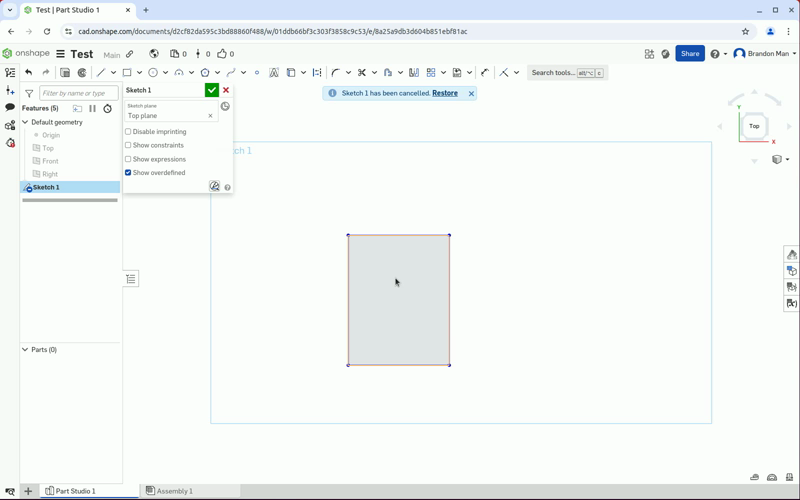
click(395, 277)
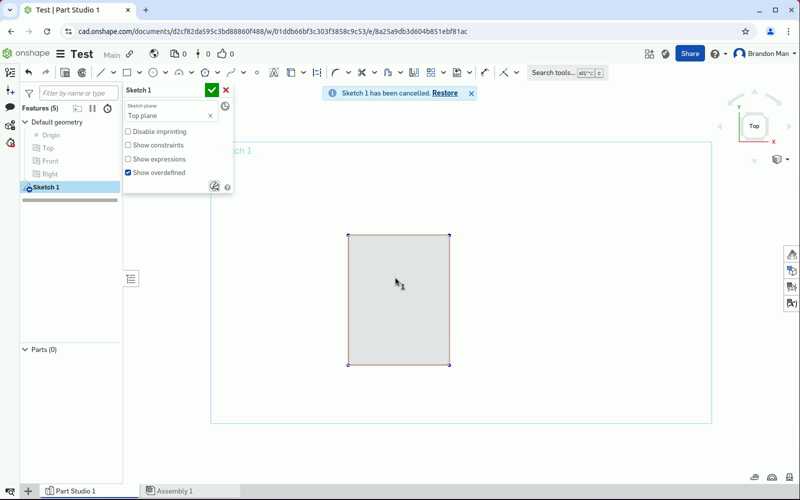
mouse_move(73, 352)
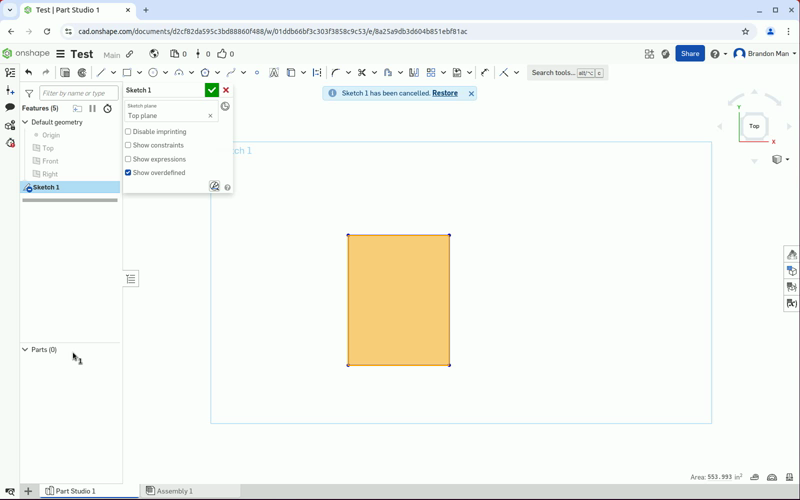
key(shift+y)
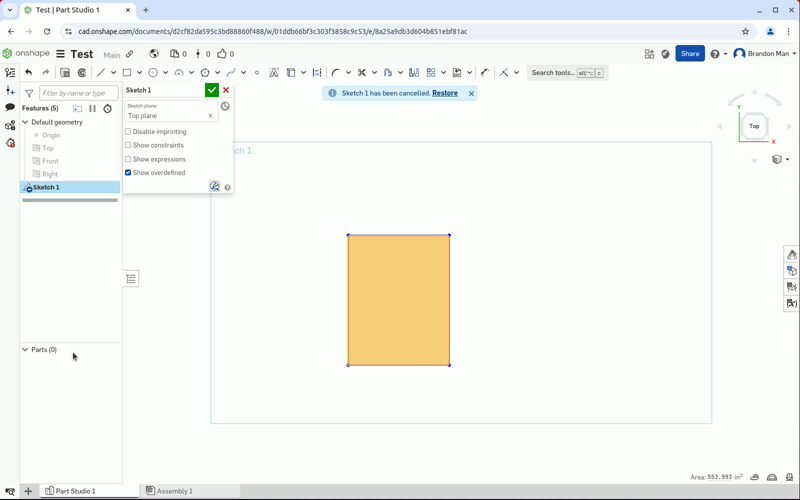
key(shift+e)
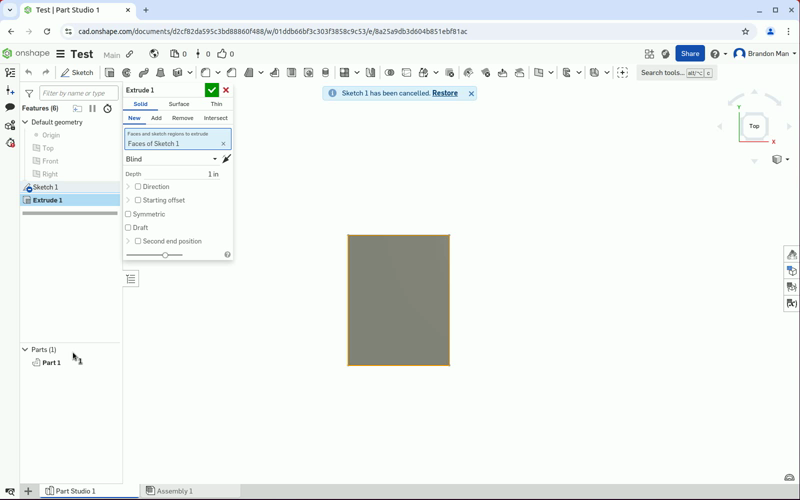
mouse_move(143, 106)
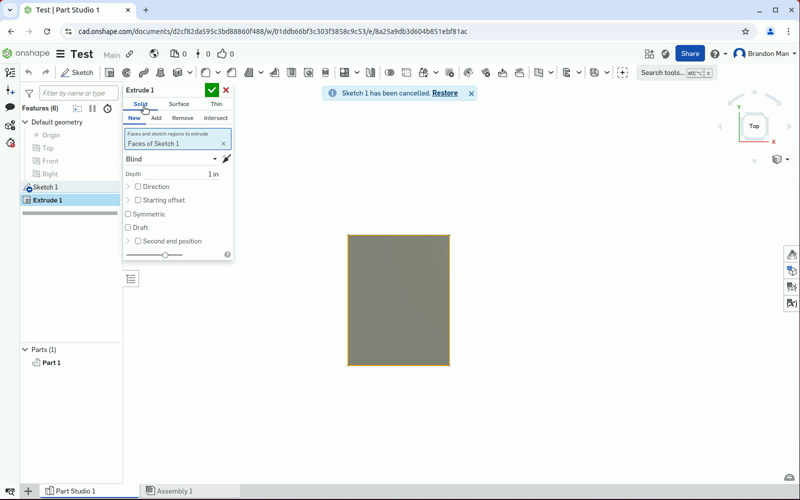
click(143, 106)
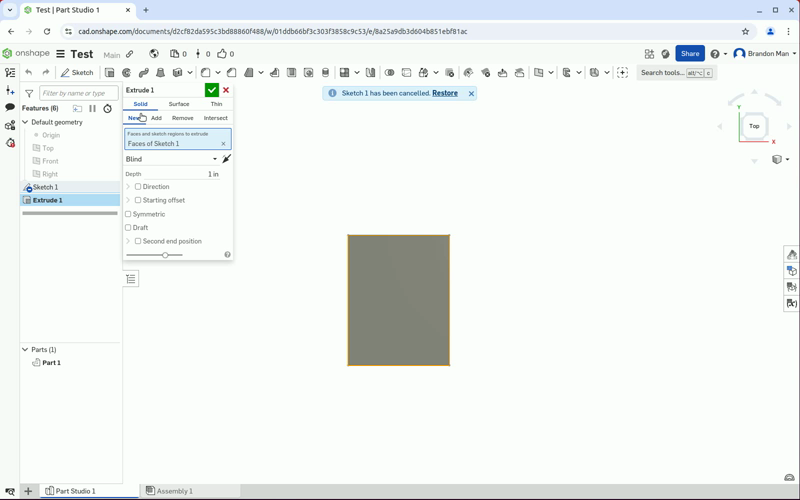
mouse_move(137, 120)
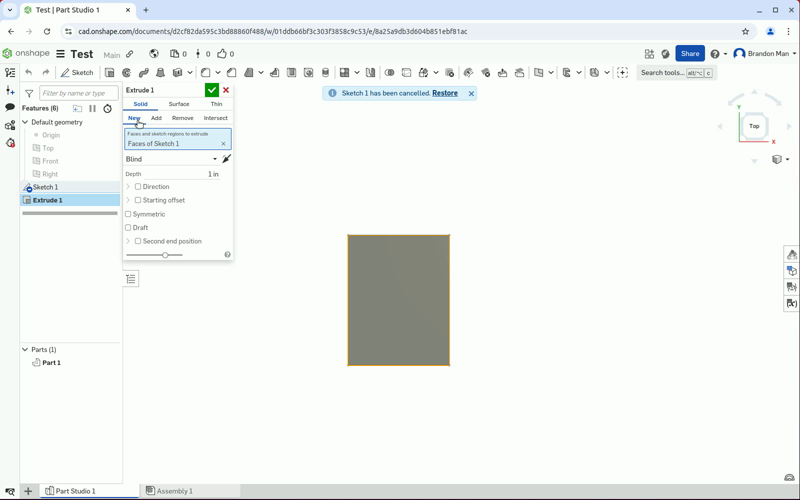
click(137, 120)
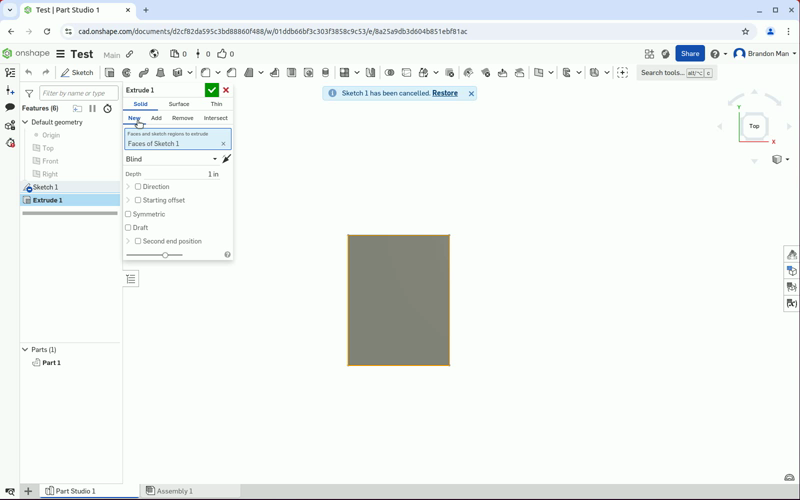
key(tab, 4)
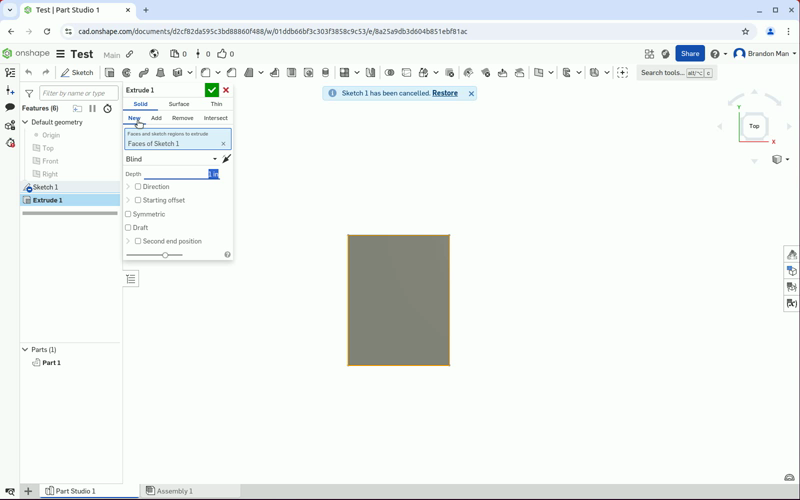
text(1.444)
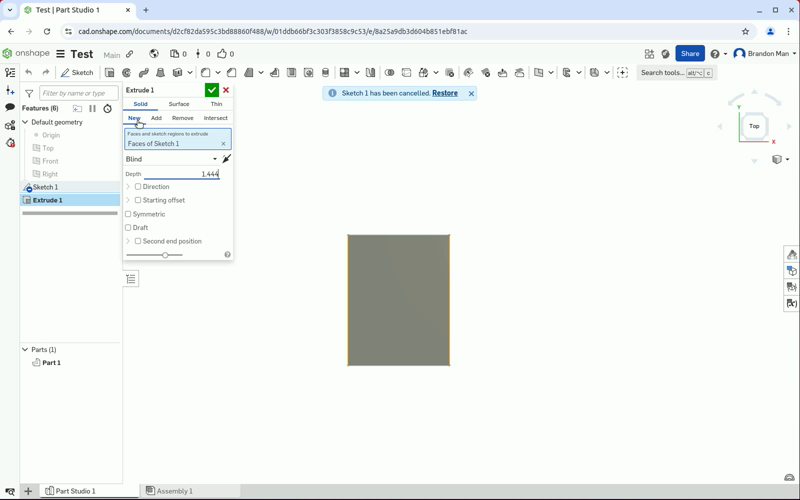
key(enter)
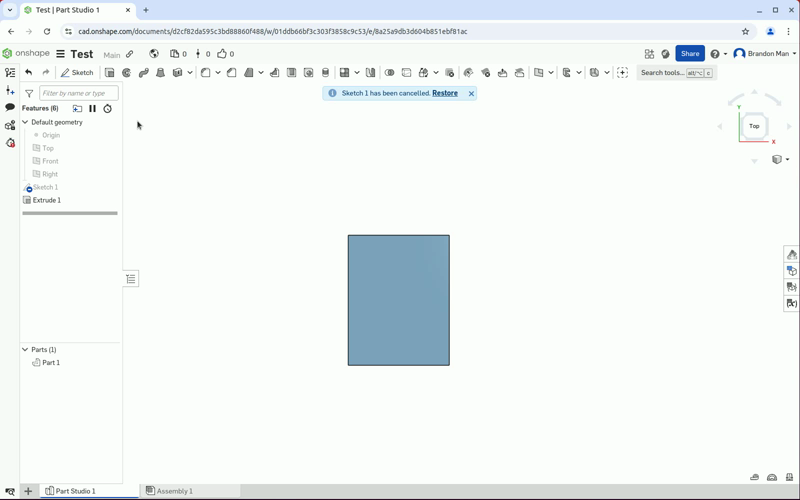
key(shift+h)
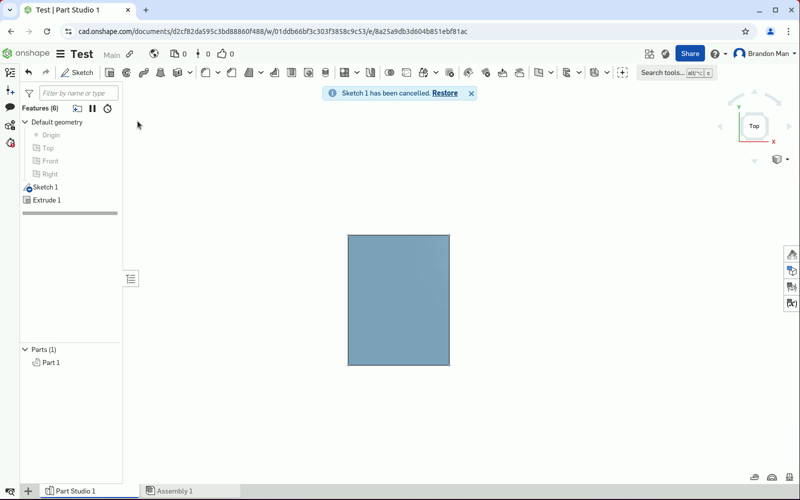
key(shift+h)
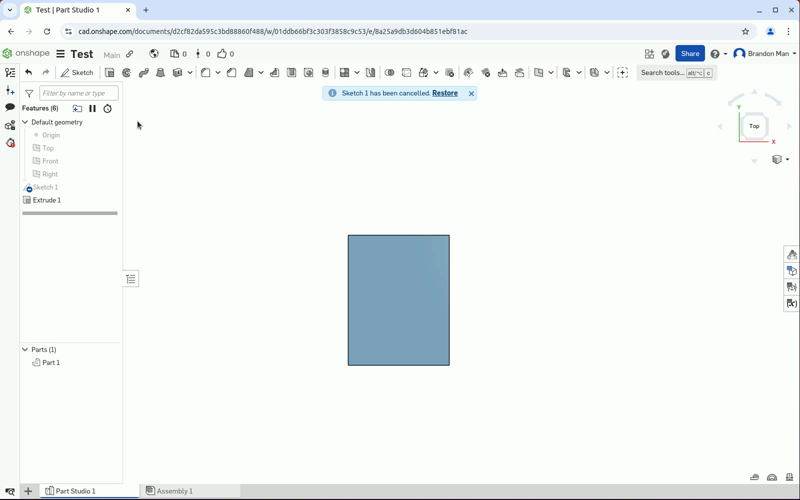
mouse_move(73, 189)
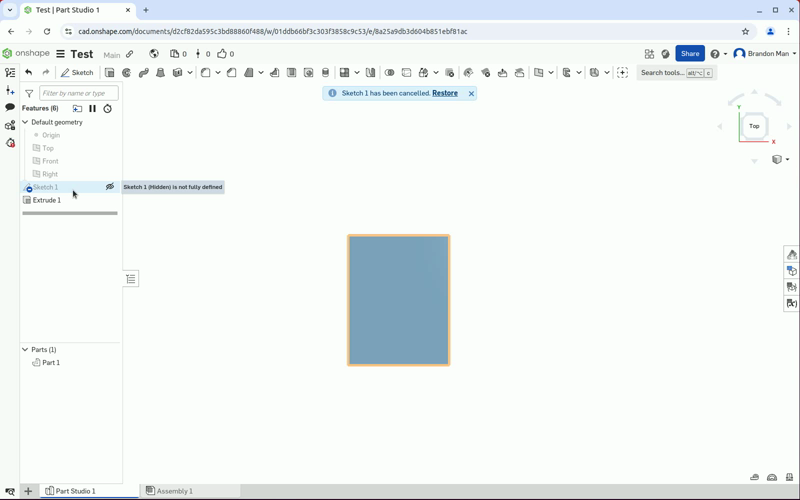
click(73, 189)
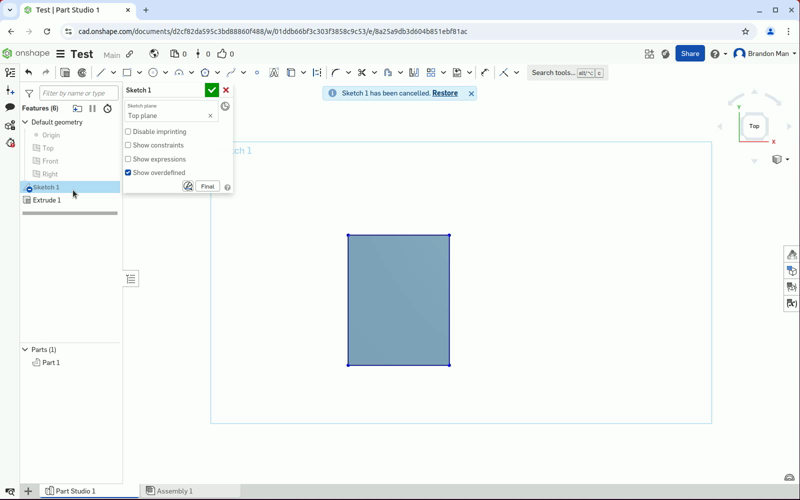
mouse_move(229, 92)
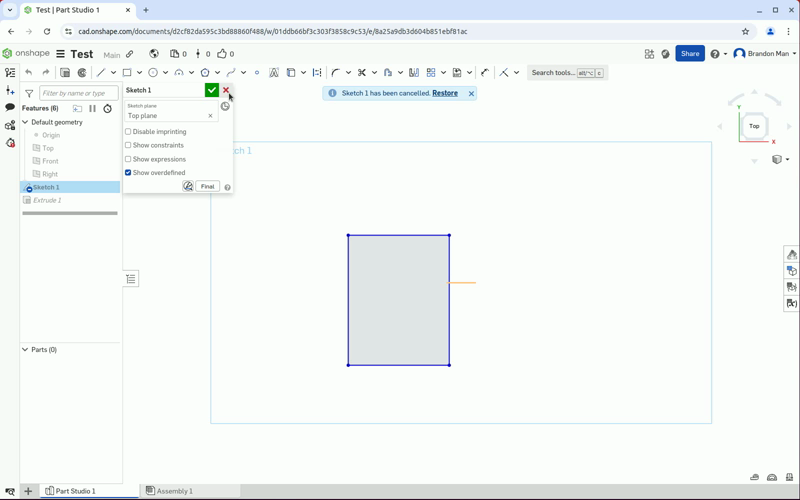
click(229, 92)
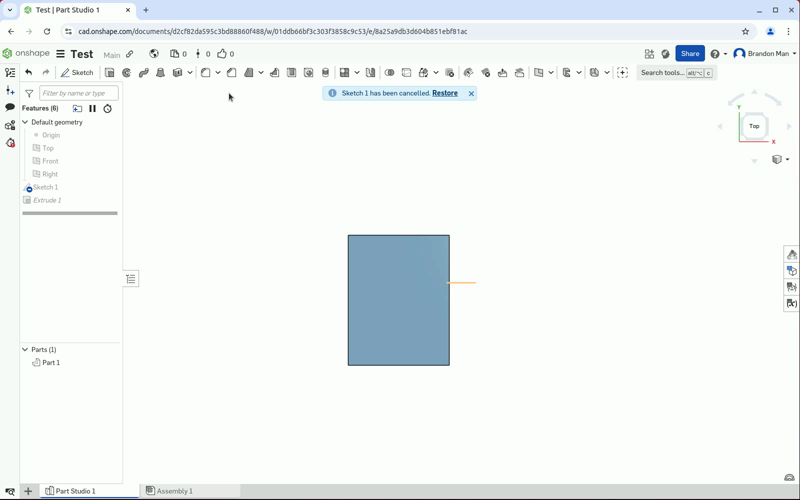
mouse_move(541, 75)
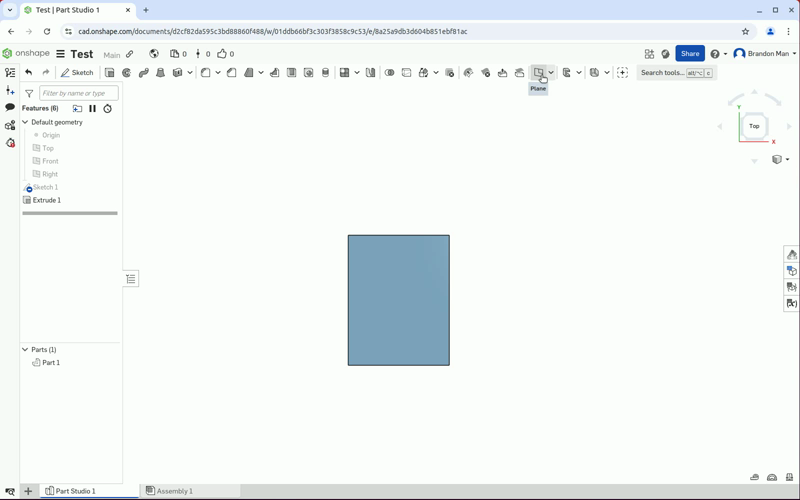
click(541, 75)
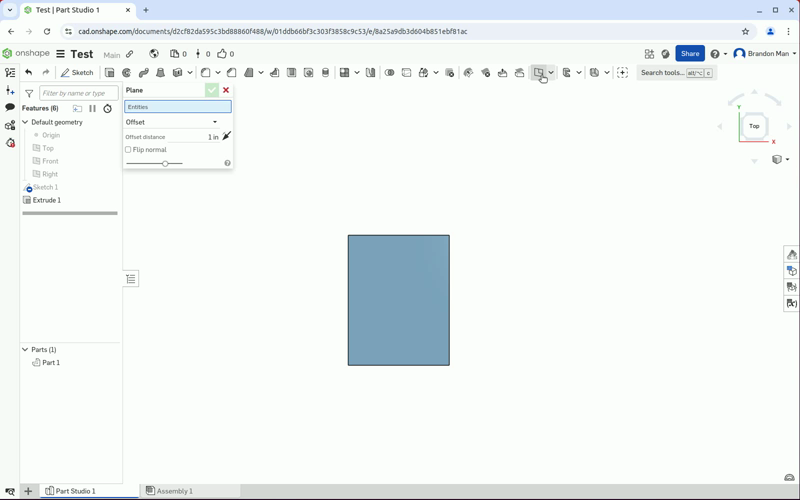
mouse_move(73, 150)
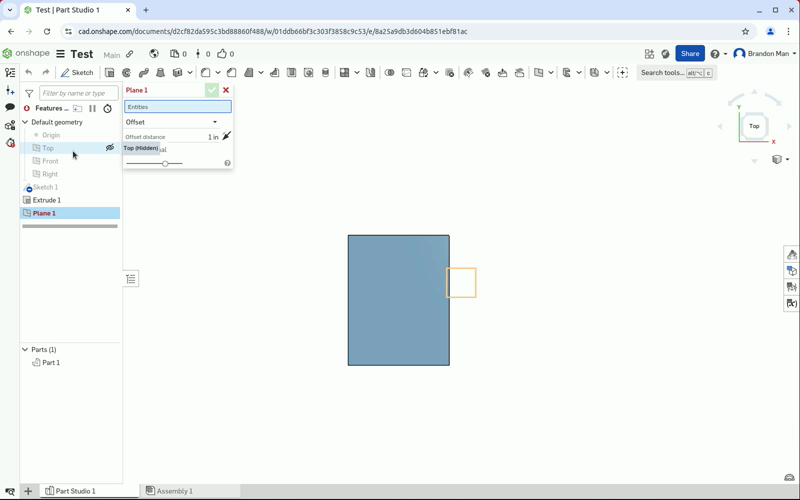
click(73, 150)
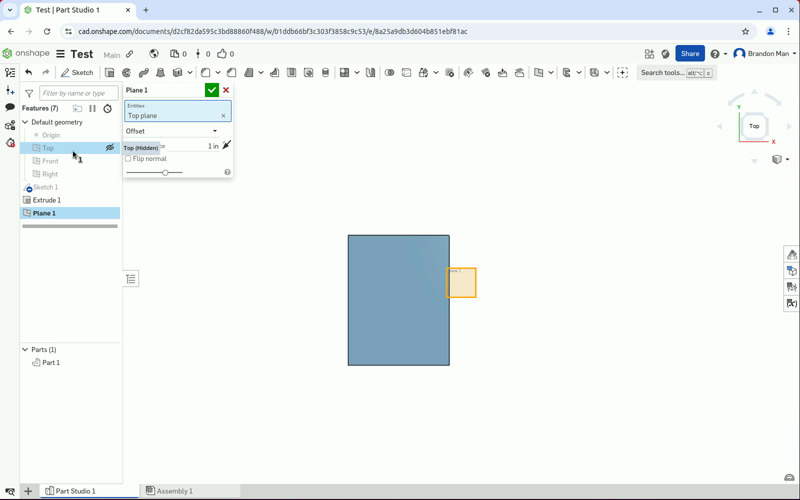
key(tab, 2)
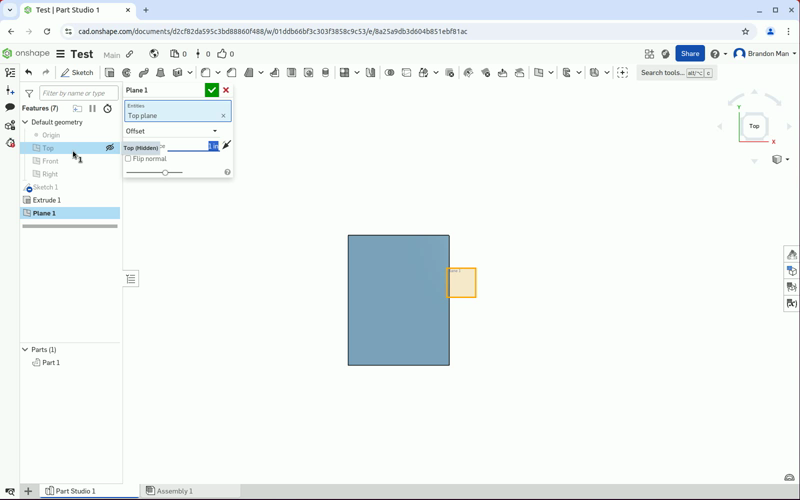
text(1.448)
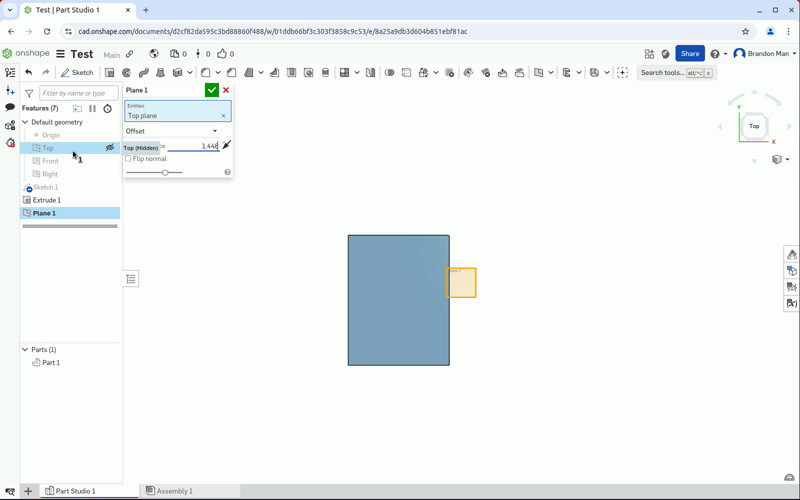
key(enter, 2)
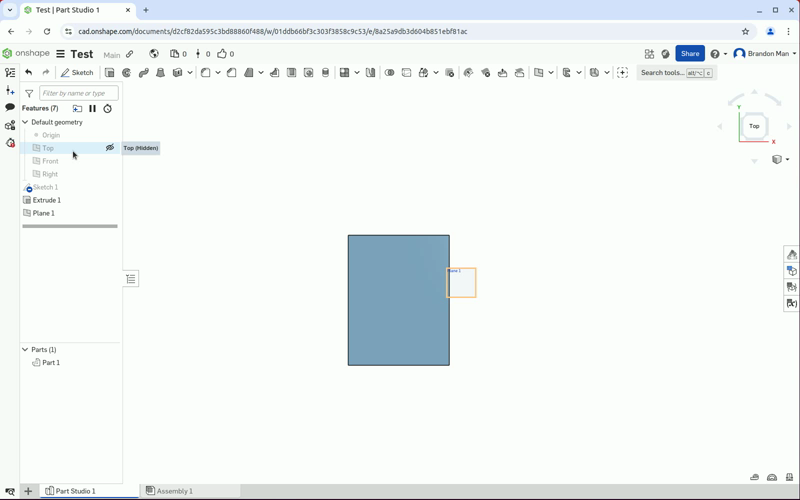
key(shift+s)
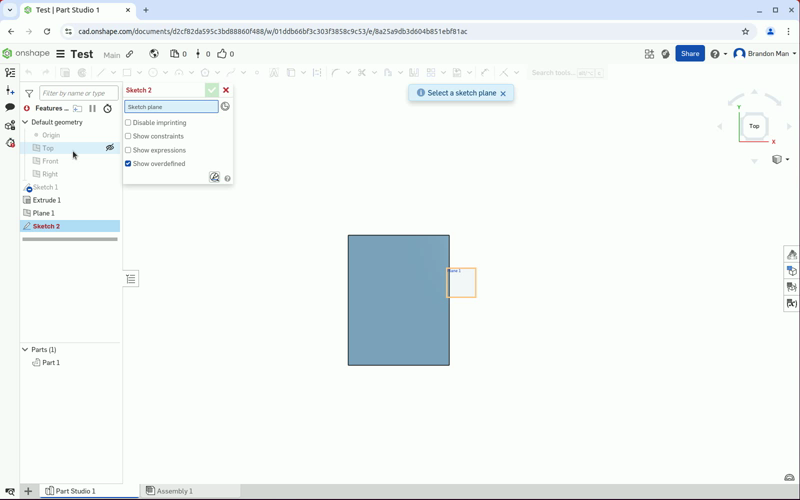
mouse_move(73, 215)
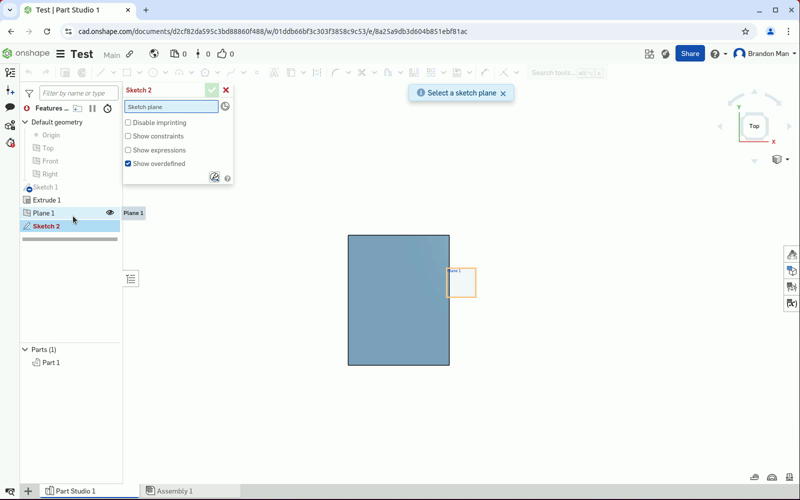
click(73, 215)
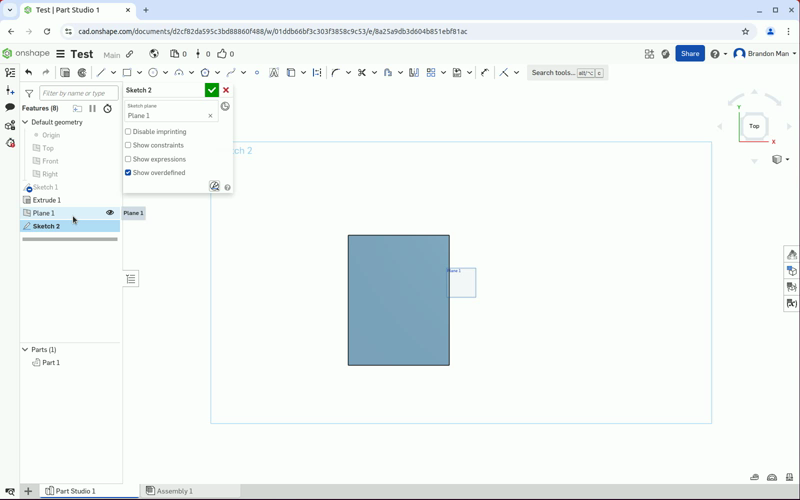
mouse_move(73, 352)
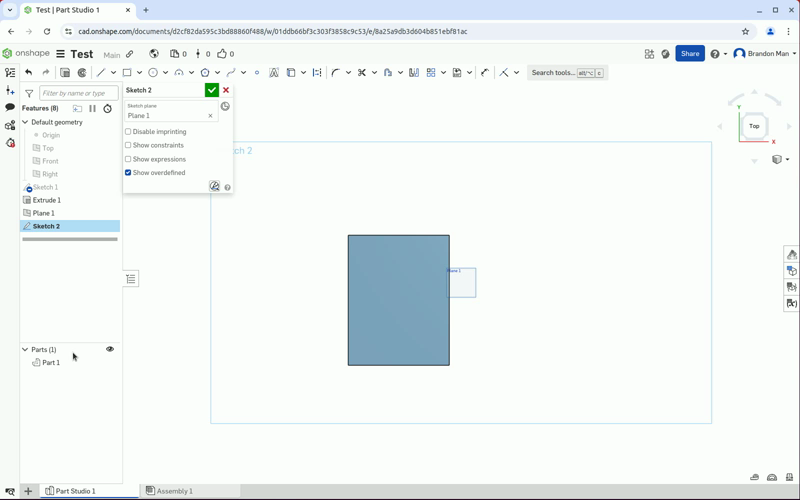
key(y)
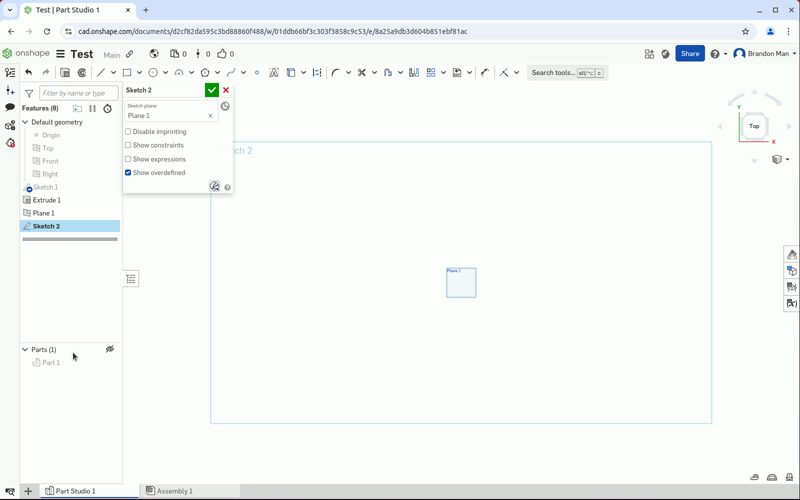
key(l)
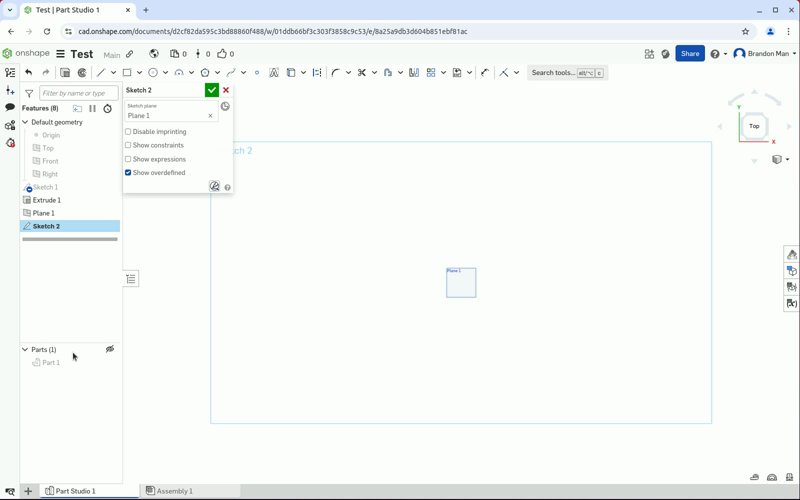
key_down(shift)
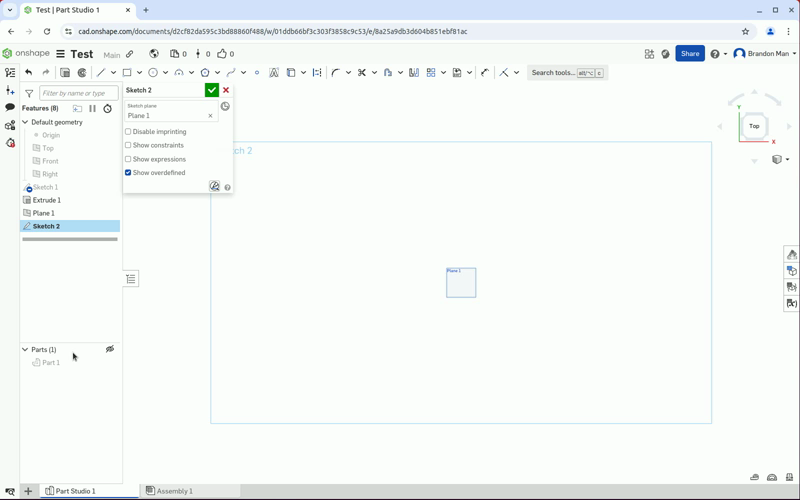
mouse_move(351, 365)
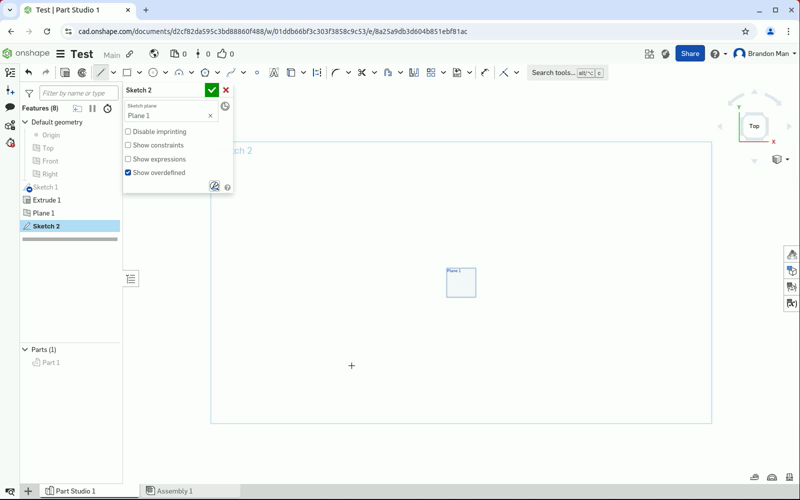
click(351, 365)
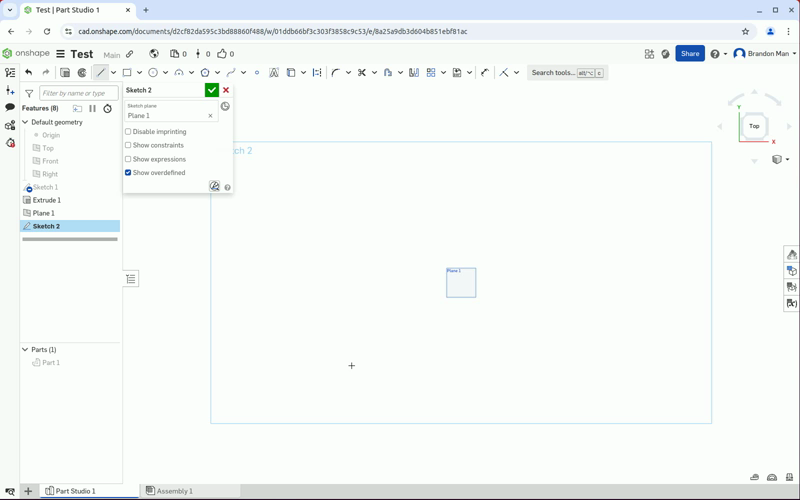
key_up(shift)
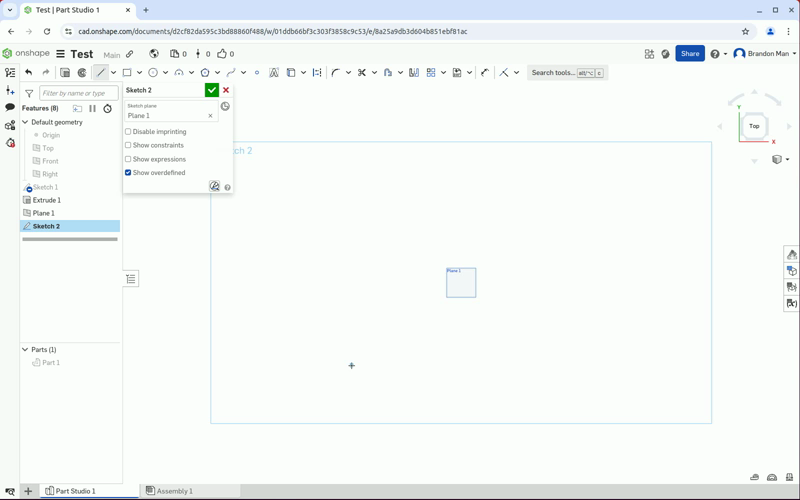
key_down(shift)
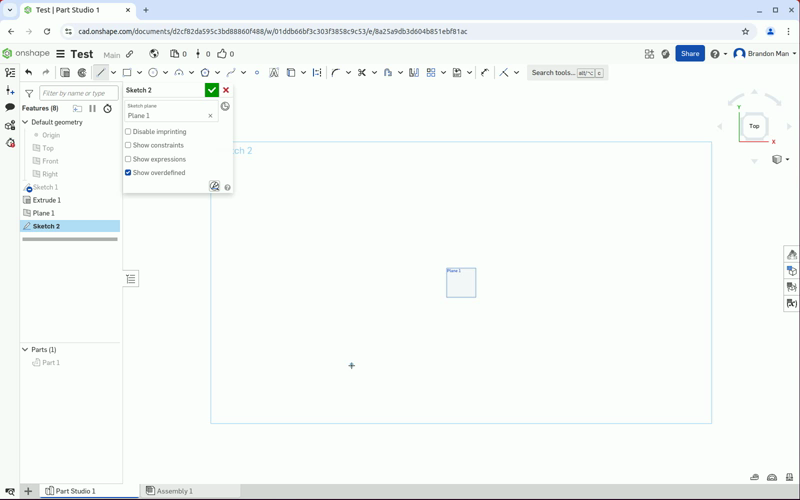
mouse_move(446, 365)
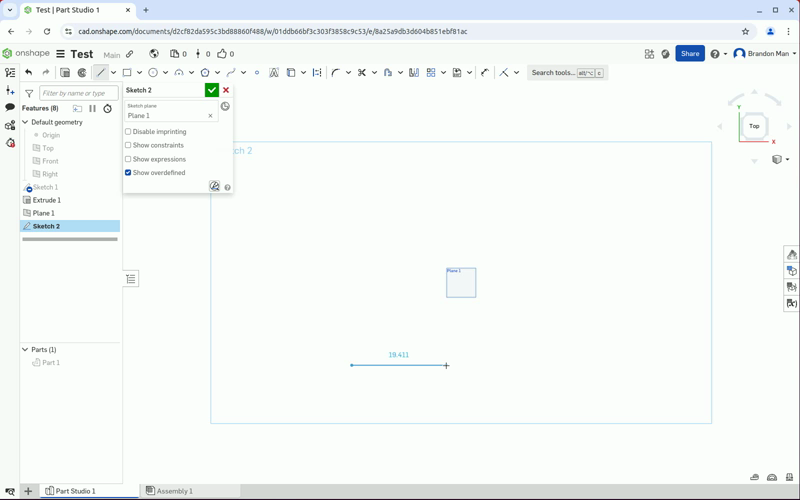
click(446, 365)
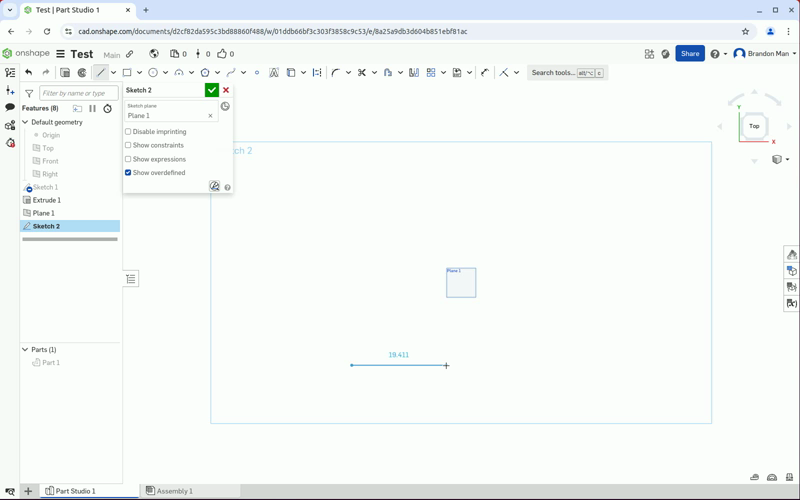
key_up(shift)
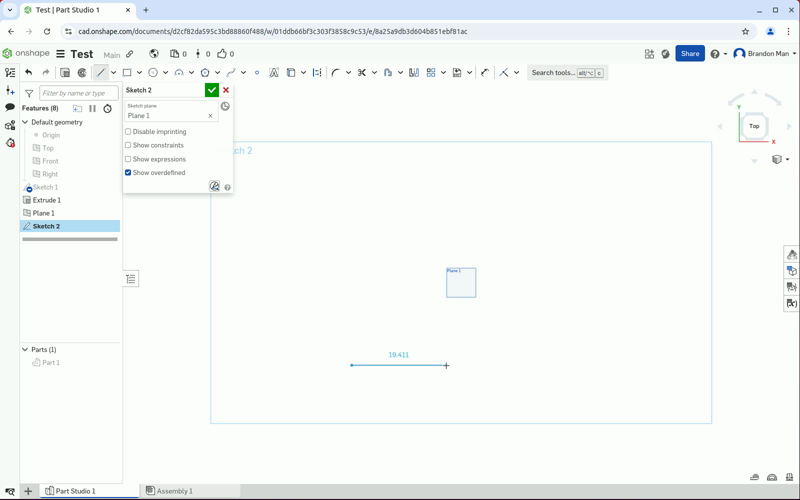
key_down(shift)
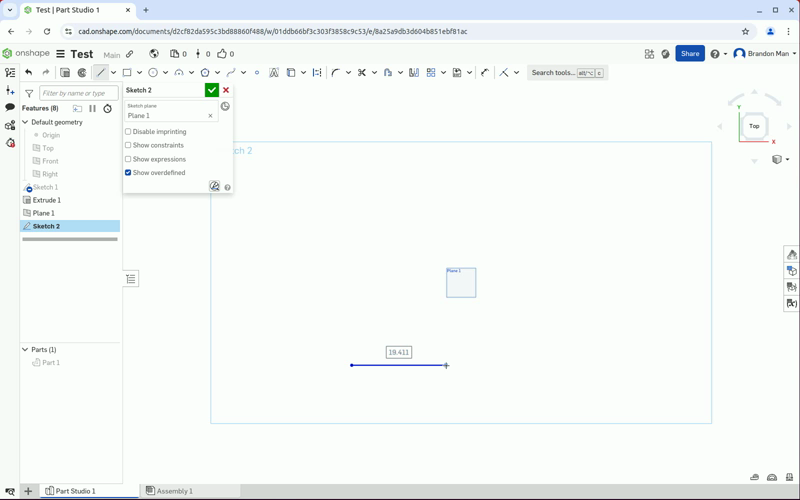
mouse_move(446, 299)
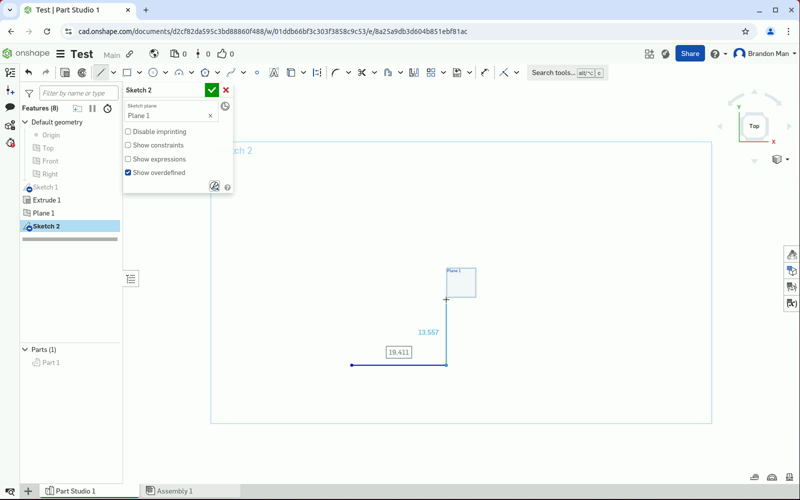
click(446, 299)
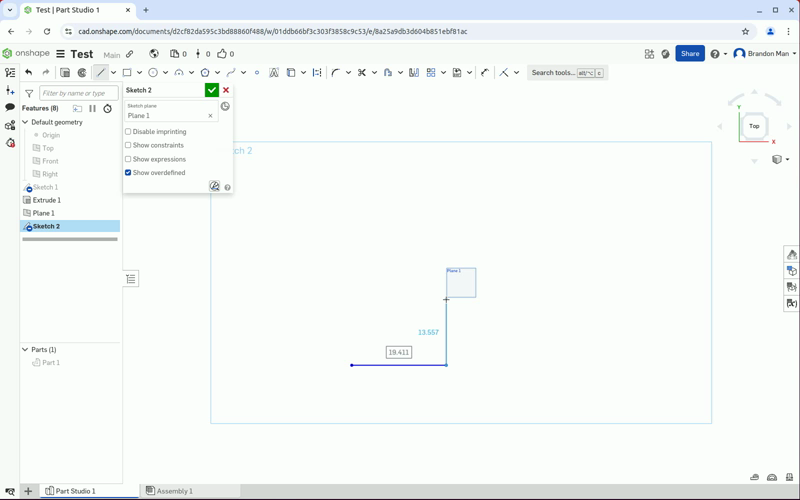
key_up(shift)
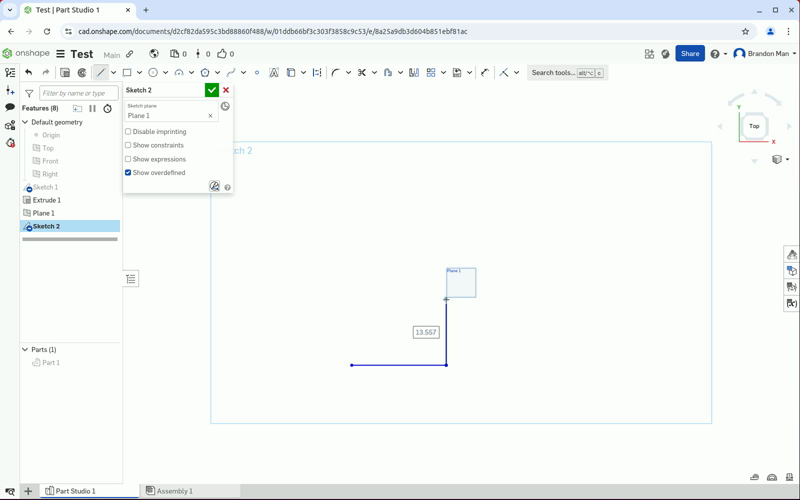
key_down(shift)
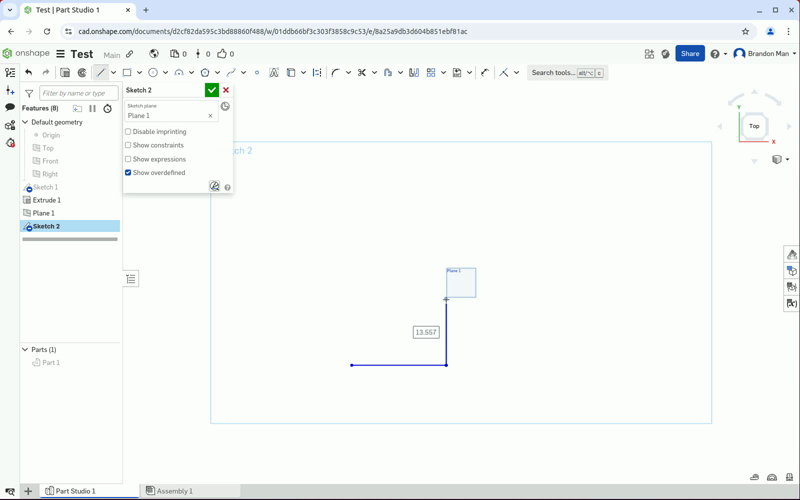
mouse_move(446, 235)
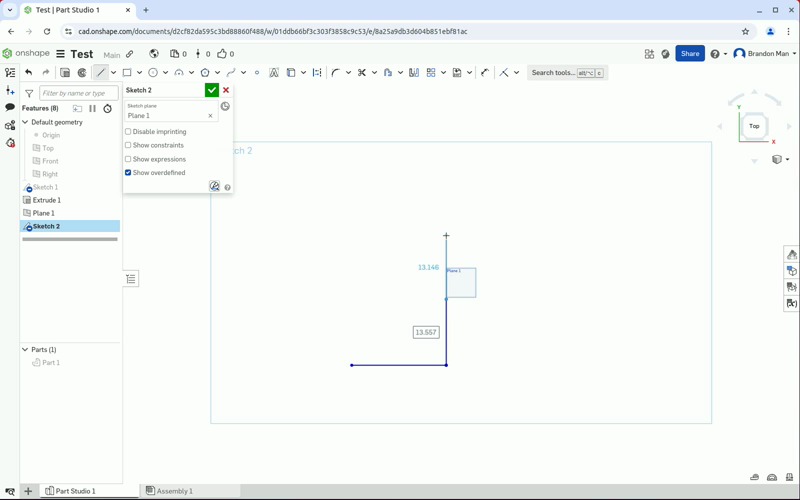
click(446, 235)
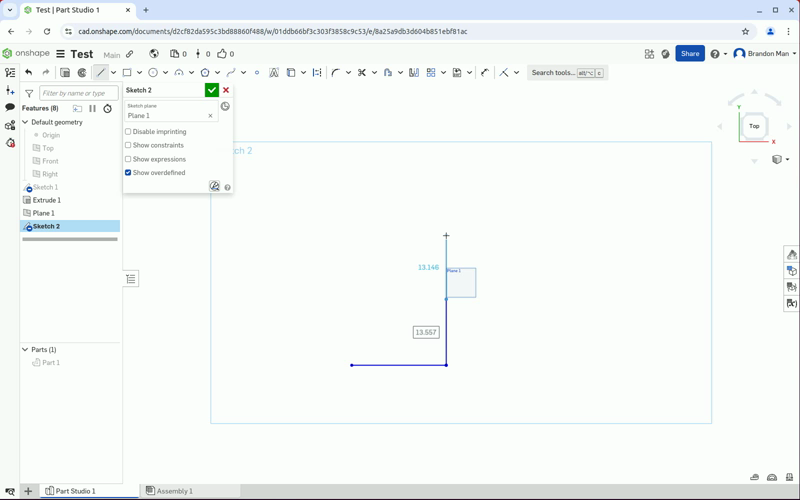
key_up(shift)
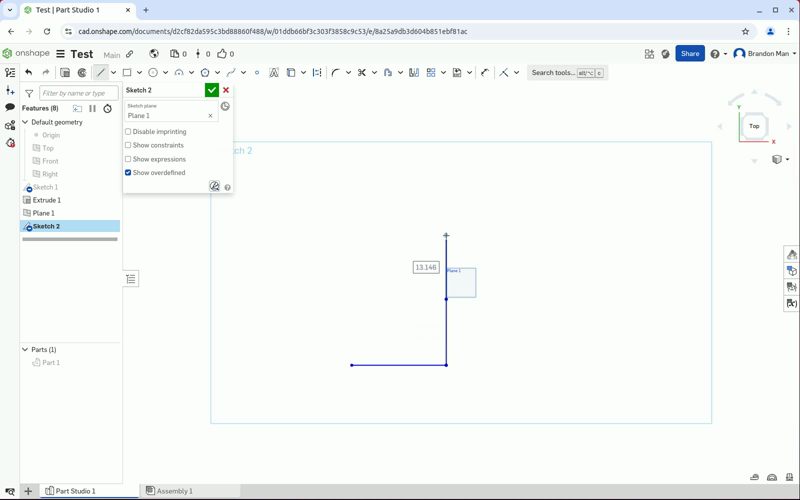
key_down(shift)
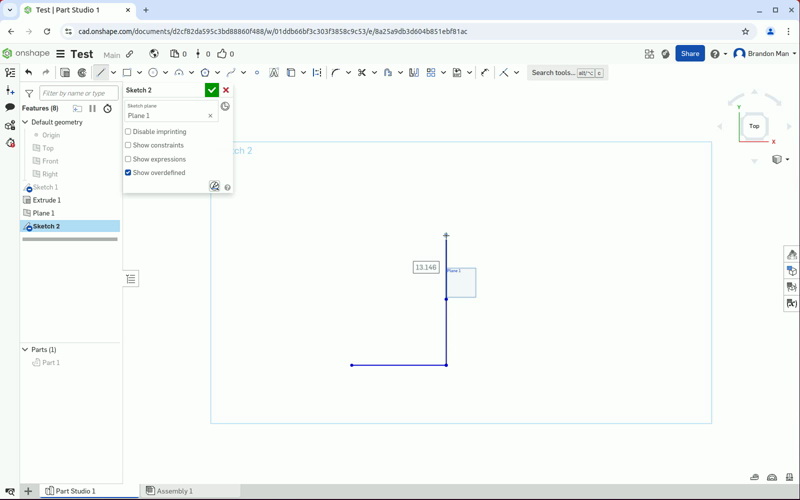
mouse_move(351, 235)
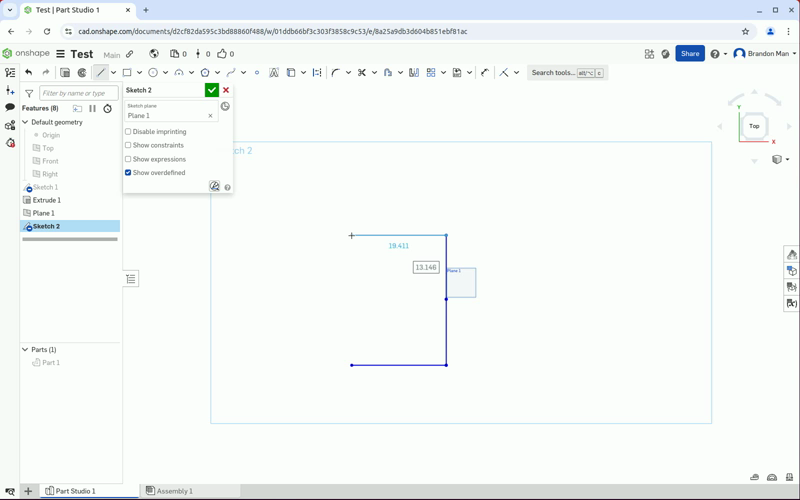
click(351, 235)
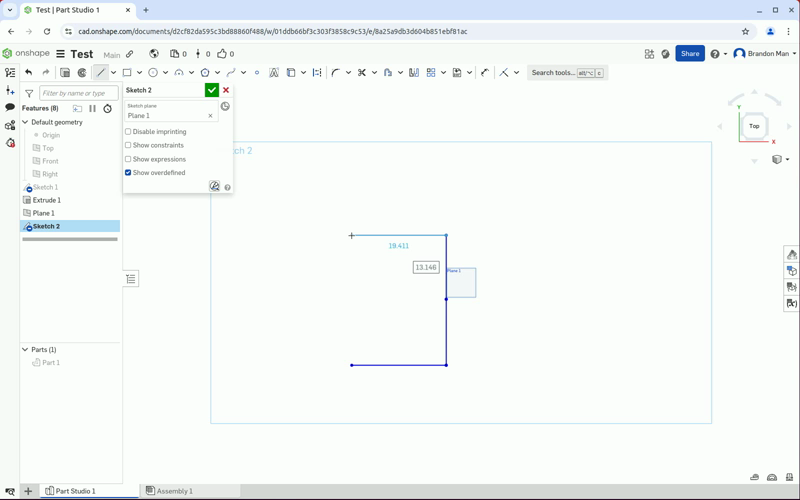
key_up(shift)
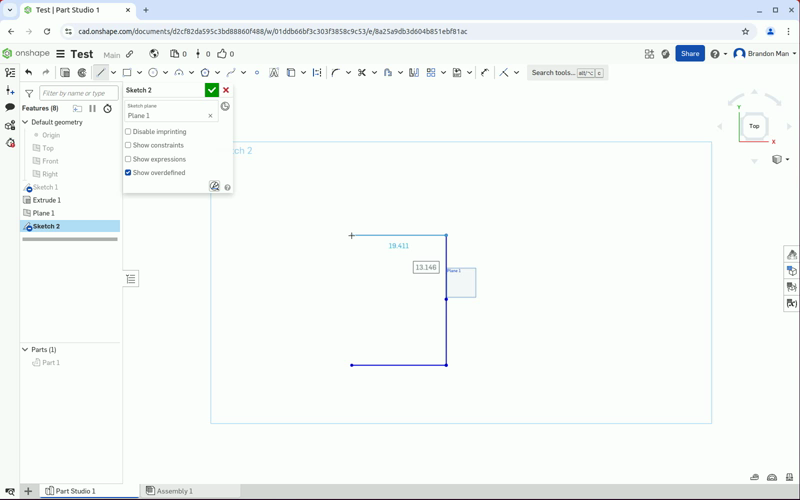
key_down(shift)
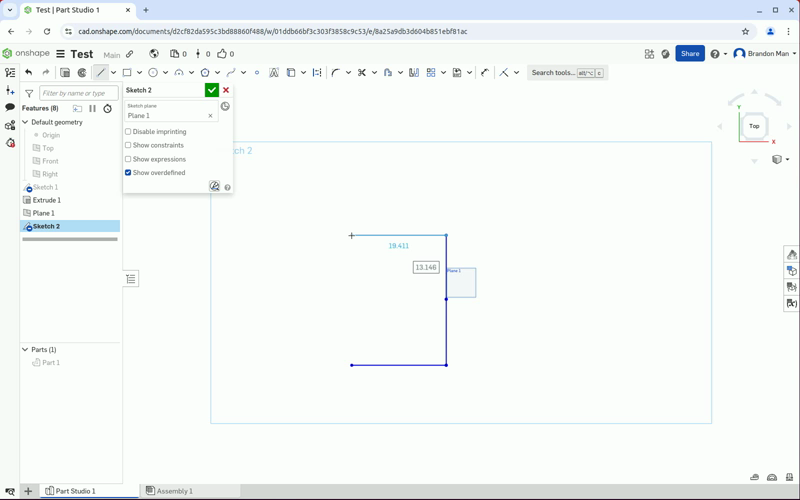
mouse_move(351, 299)
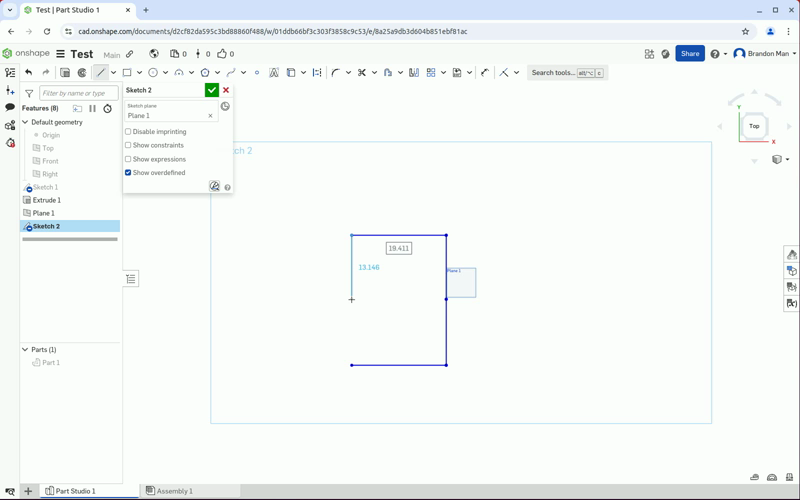
click(351, 299)
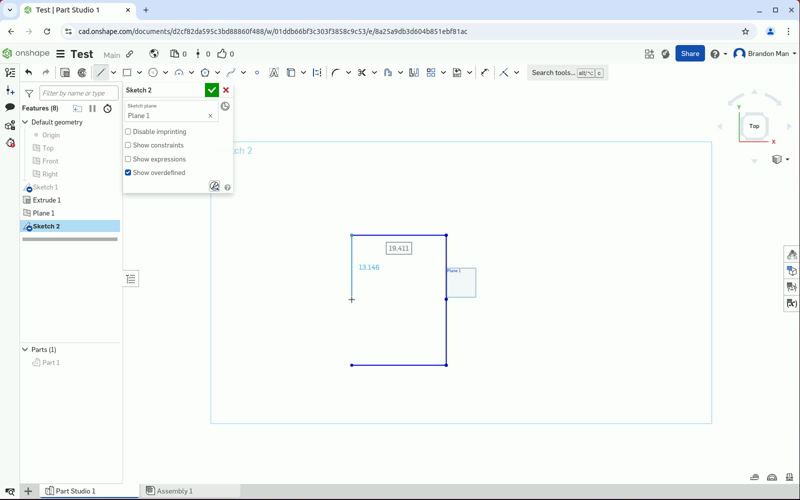
key_up(shift)
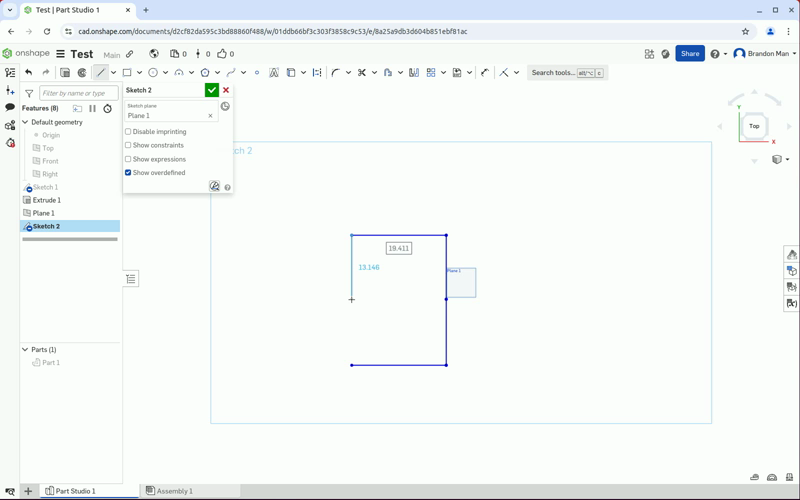
key_down(shift)
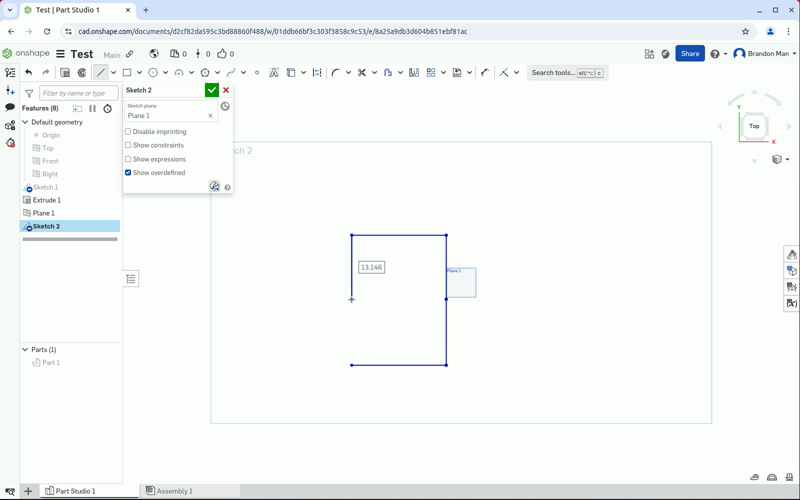
mouse_move(351, 365)
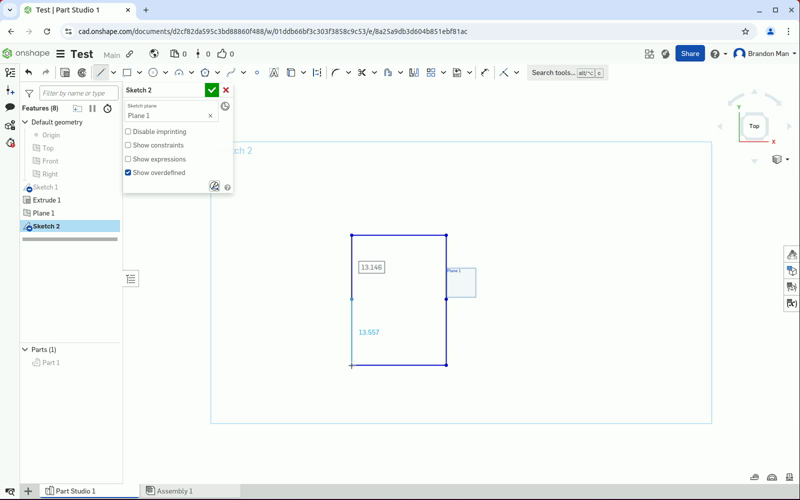
key_up(shift)
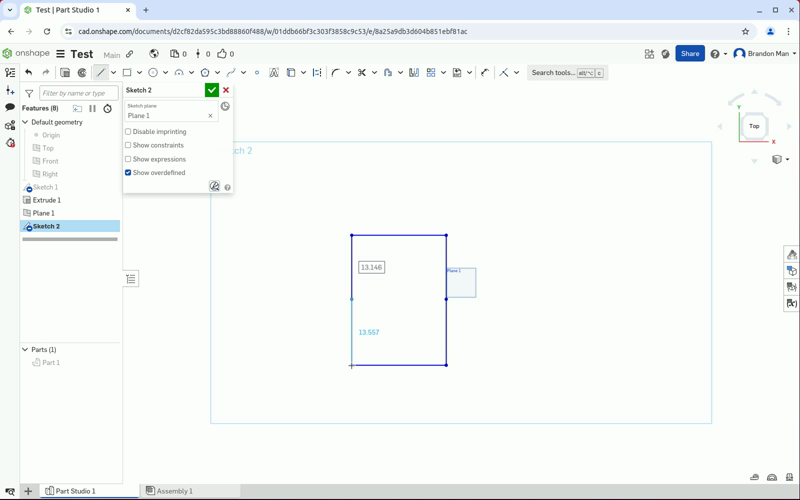
click(351, 365)
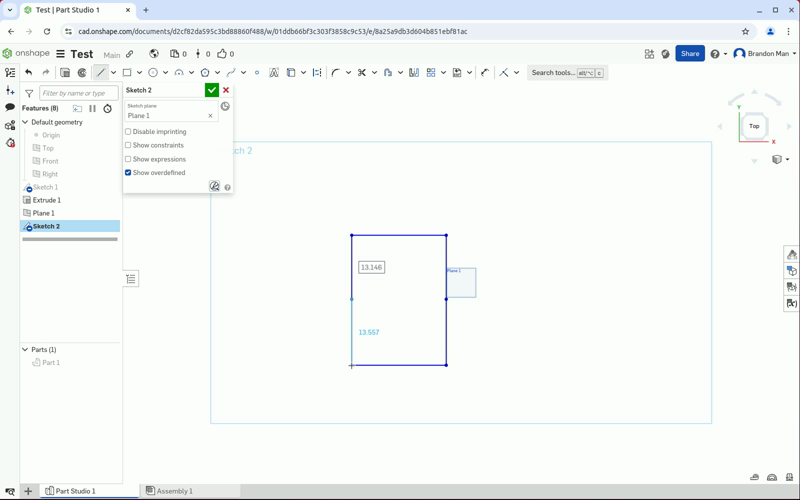
key(esc)
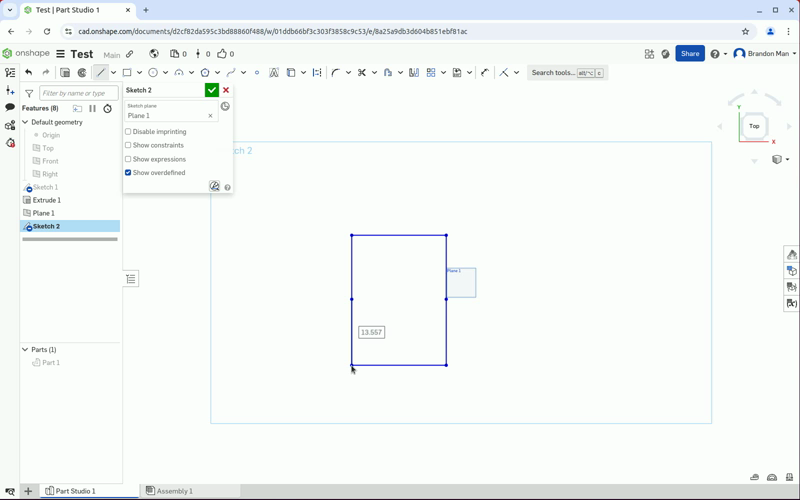
mouse_move(411, 298)
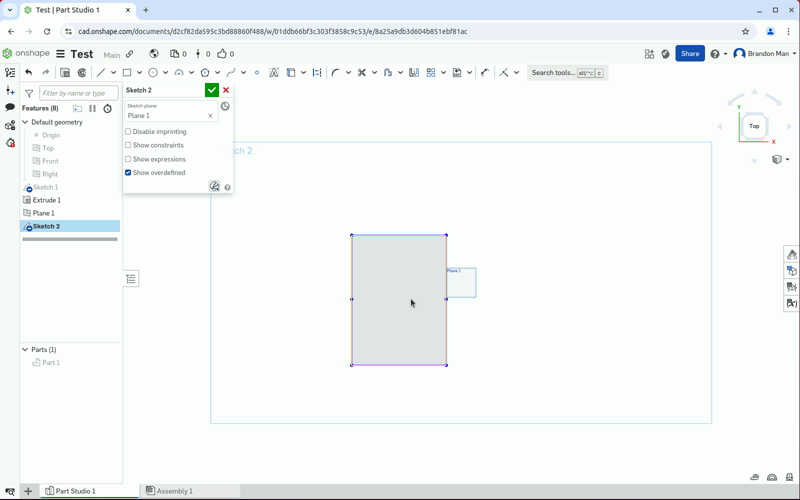
click(411, 298)
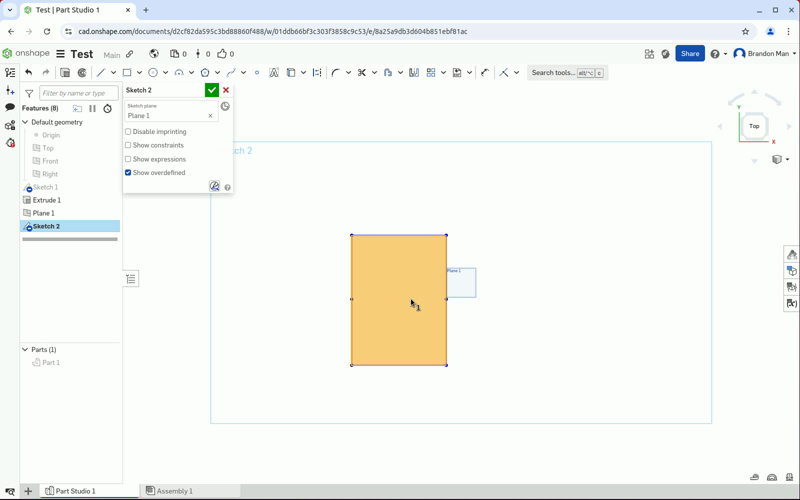
mouse_move(73, 352)
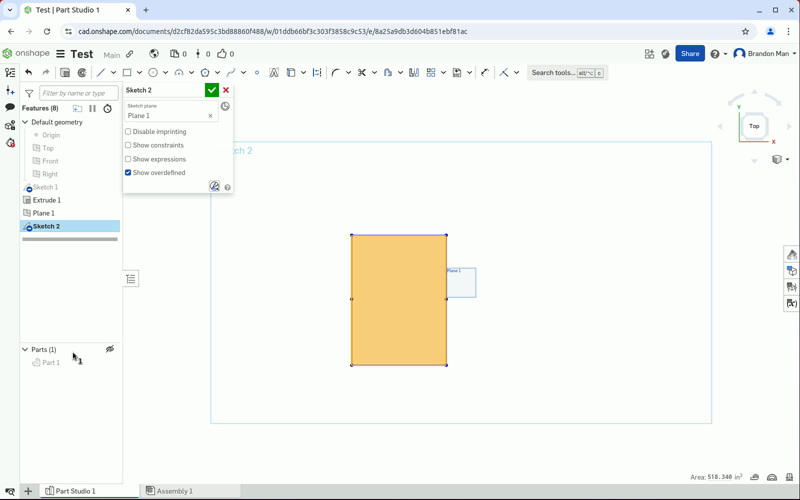
key(shift+y)
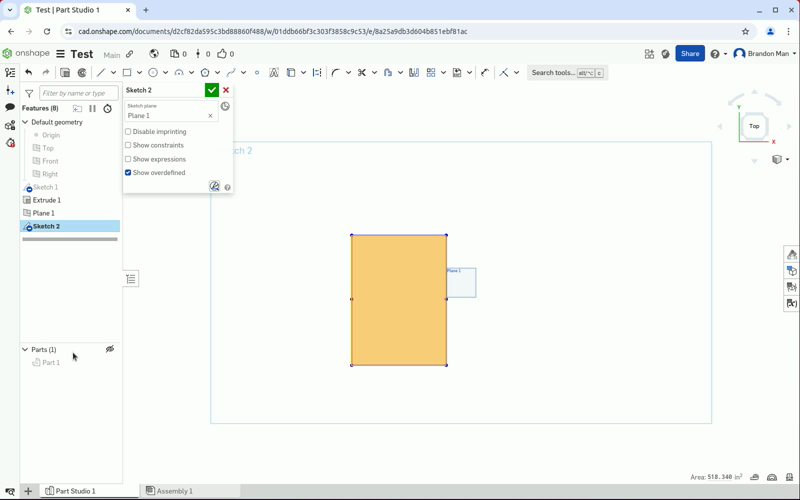
key(shift+e)
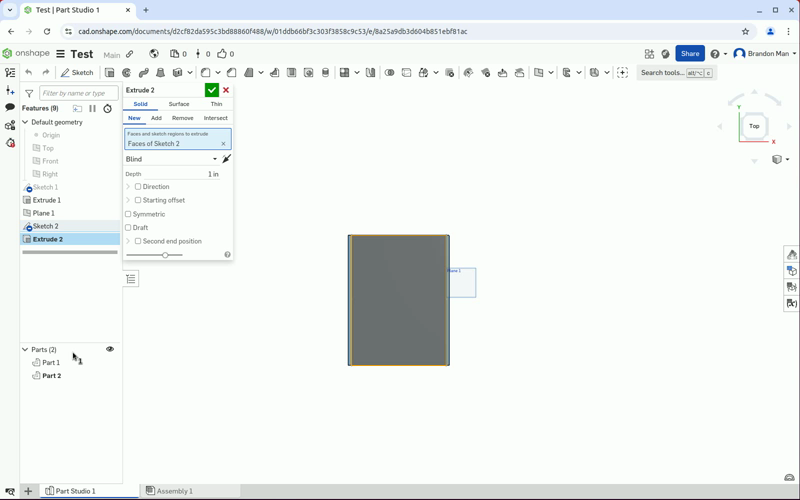
mouse_move(143, 106)
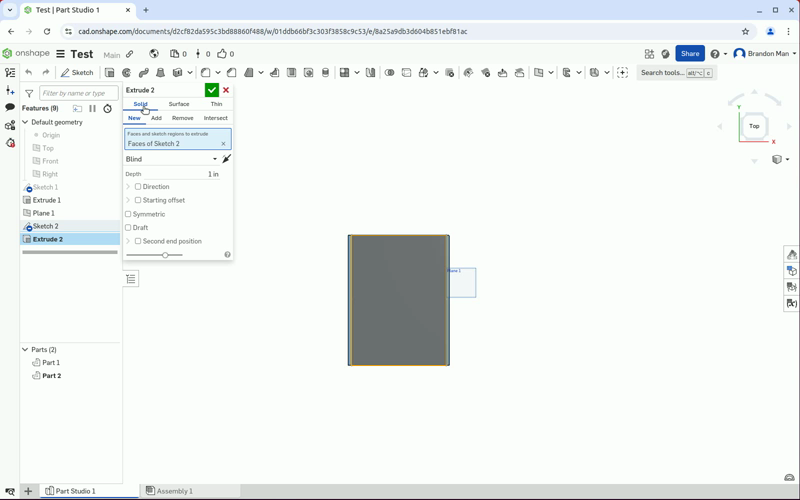
click(143, 106)
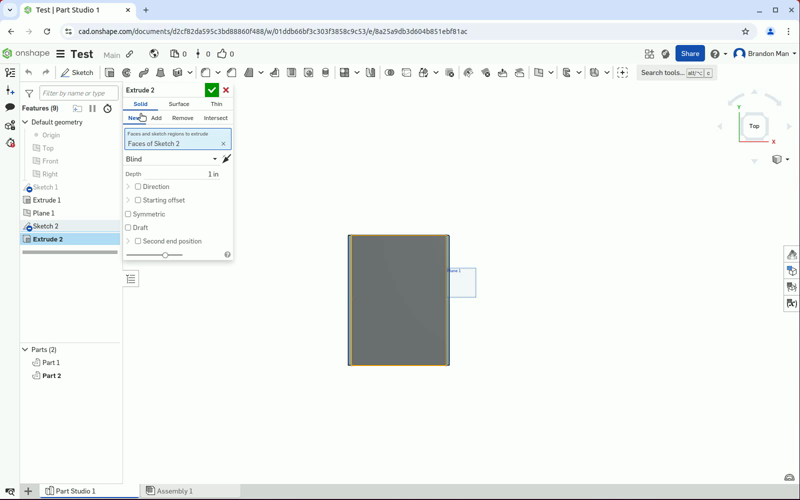
mouse_move(137, 120)
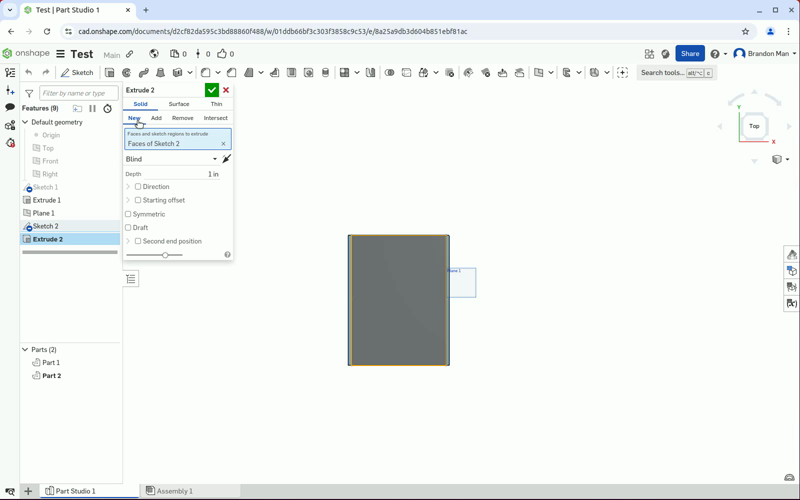
click(137, 120)
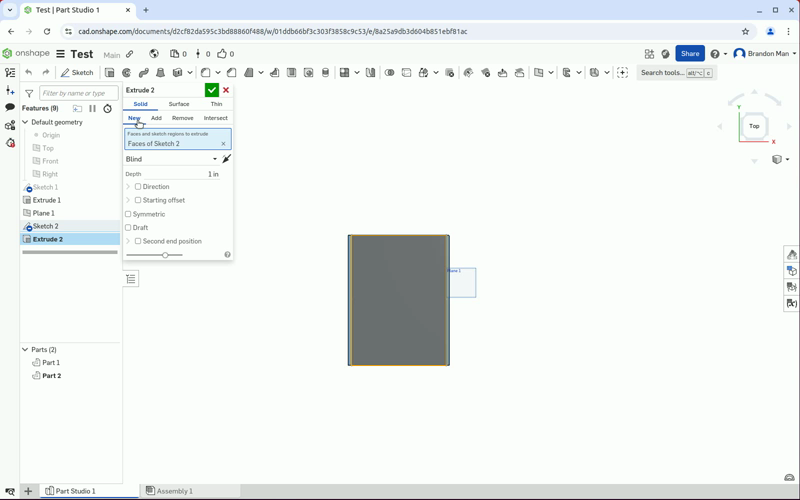
key(tab, 4)
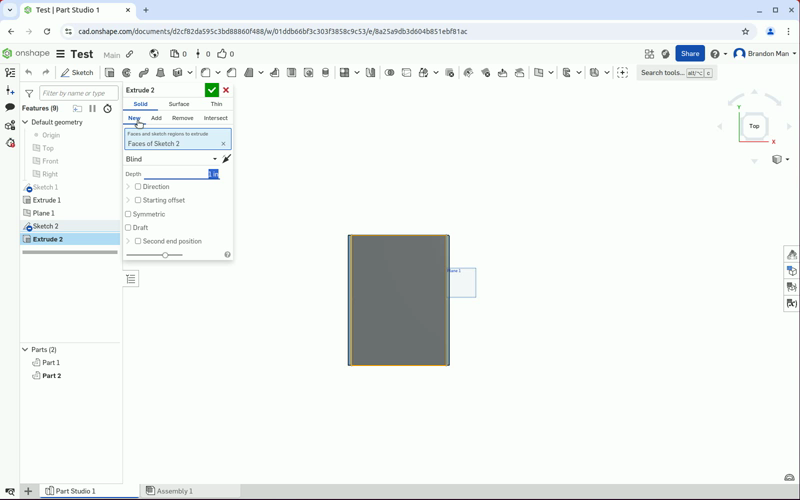
text(0.722)
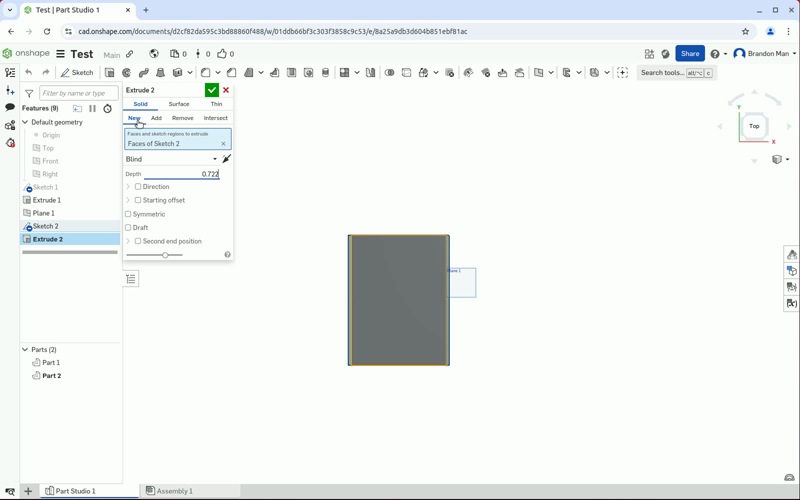
key(enter)
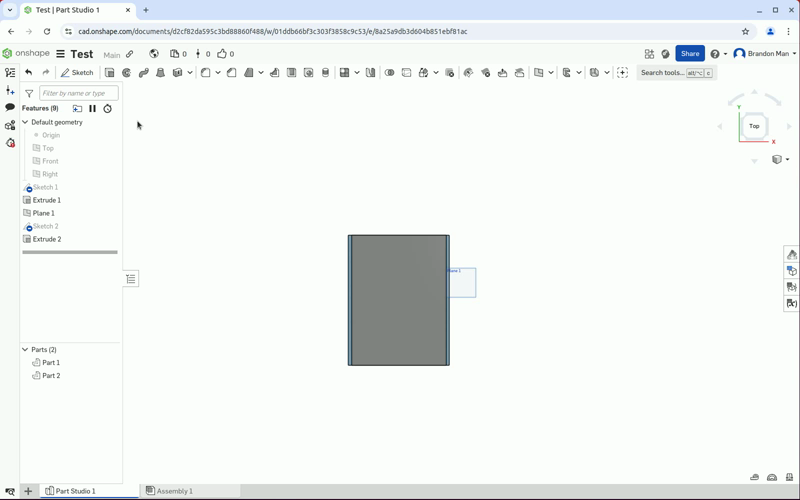
key(shift+h)
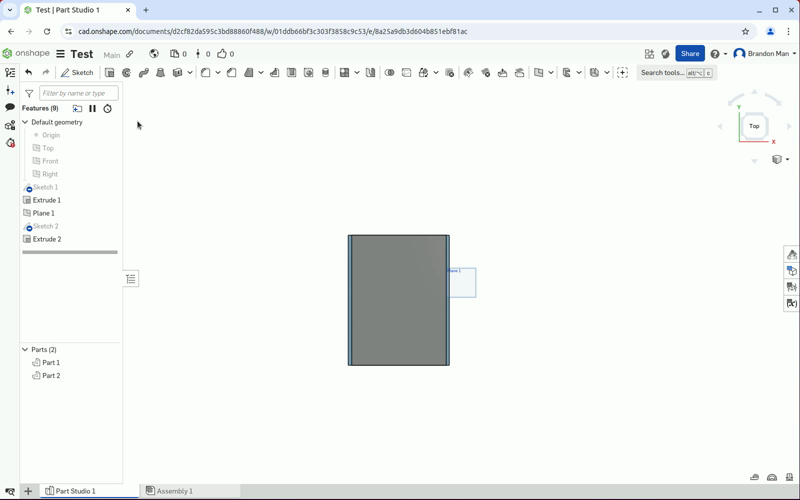
key(shift+h)
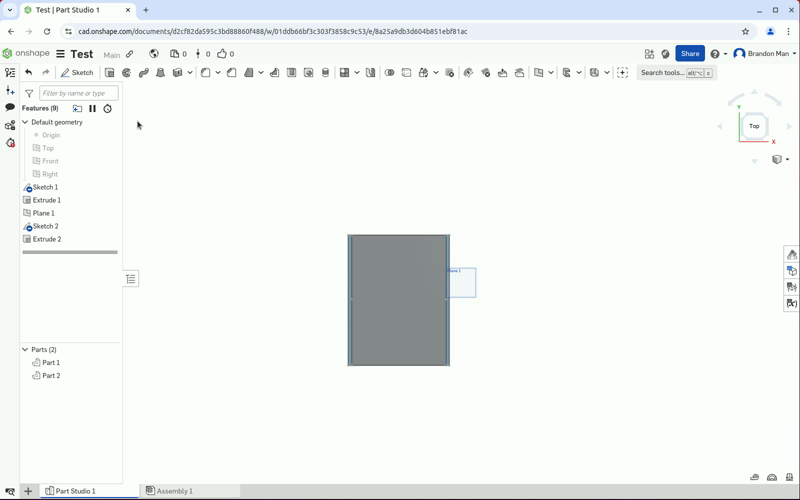
key(shift+7)
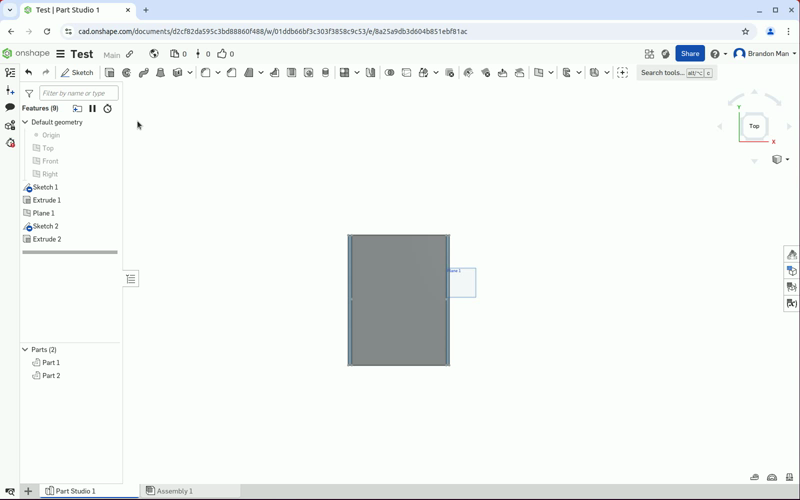
key(up, 3)
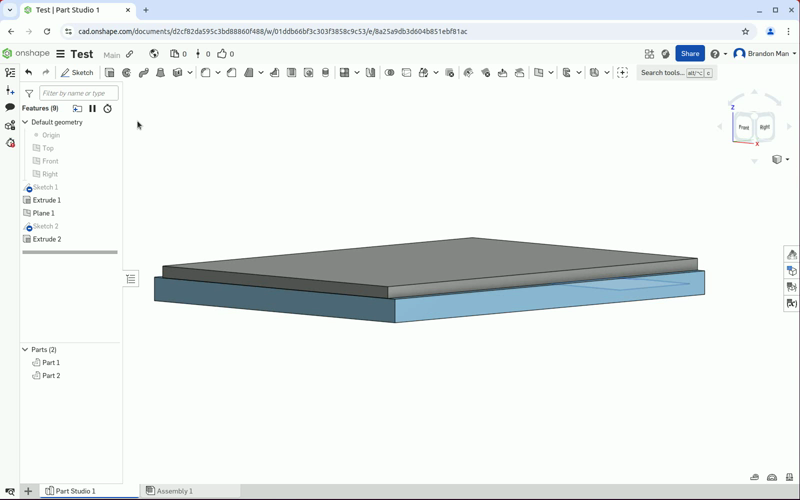
key(left, 3)
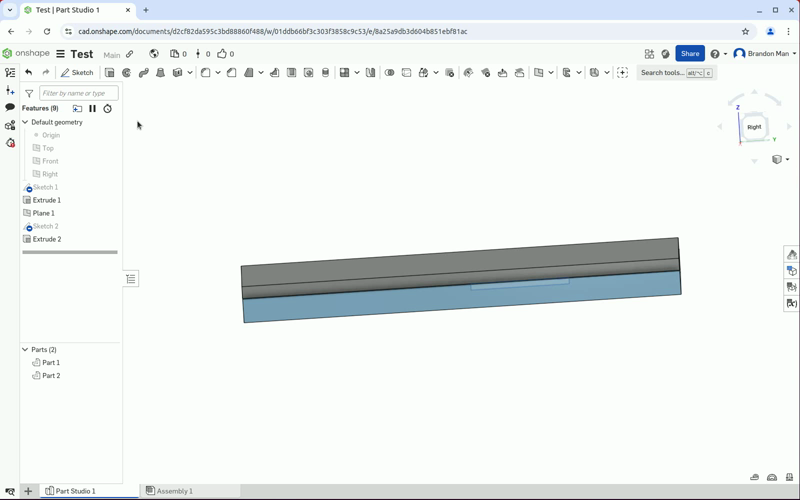
key(right, 3)
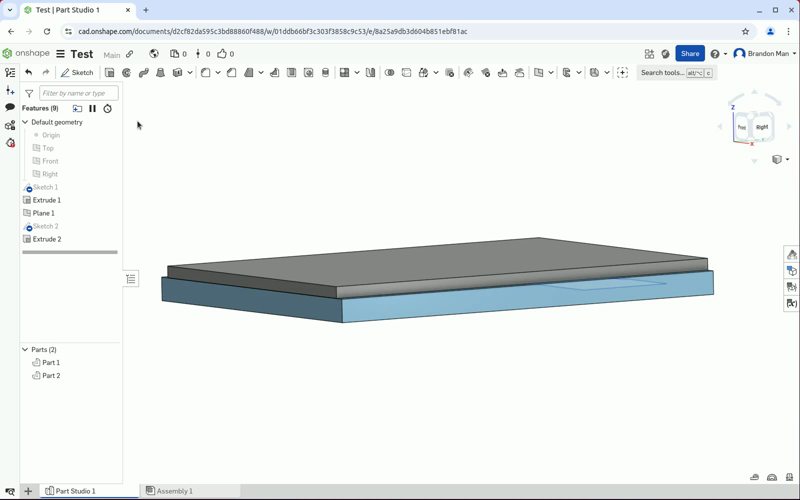
key(down, 3)
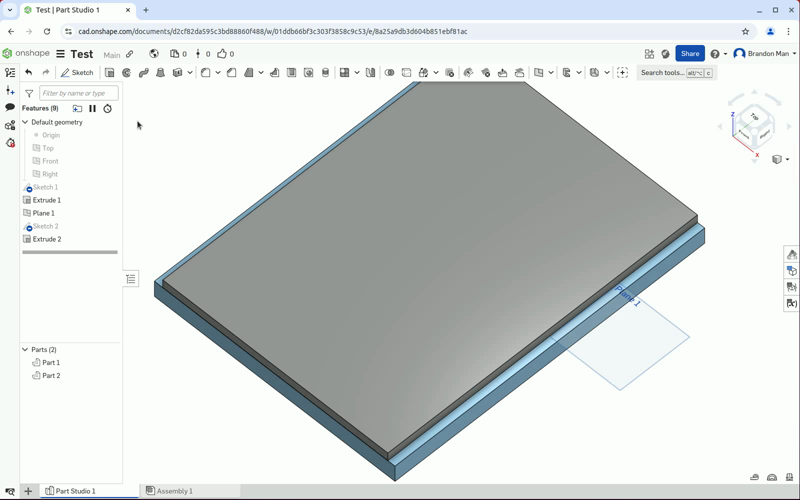
mouse_move(73, 189)
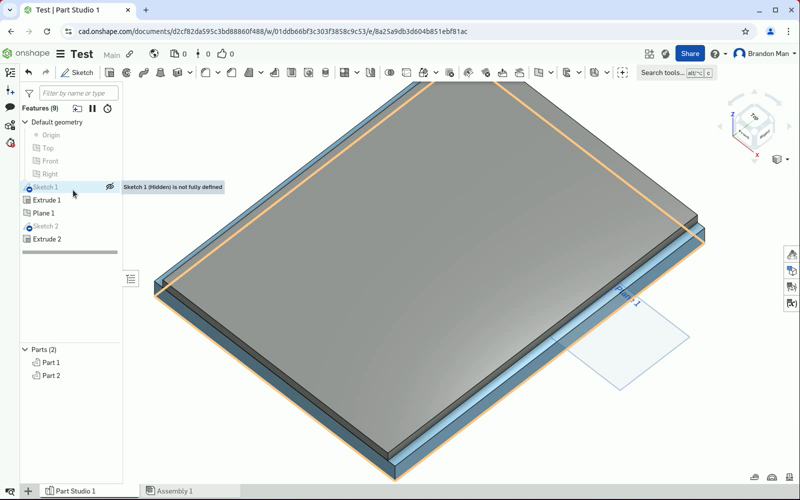
click(73, 189)